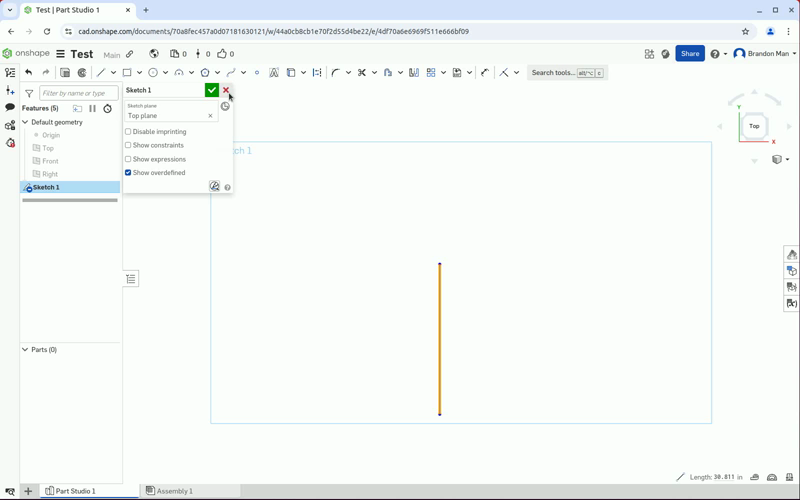
key(shift+h)
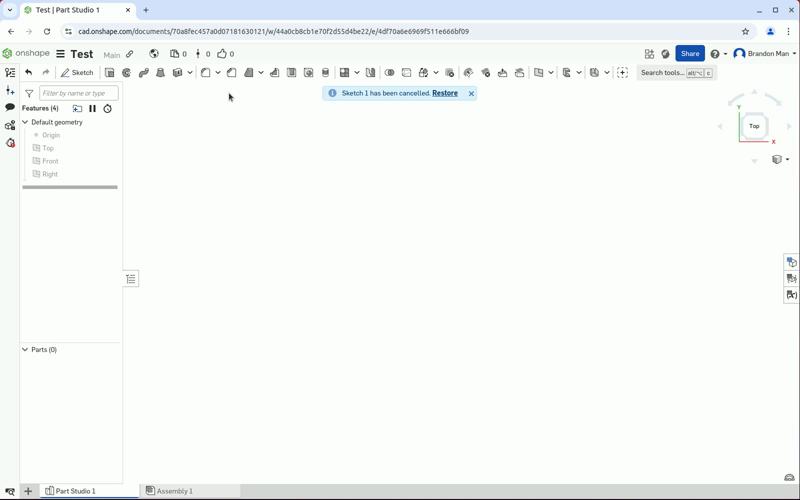
mouse_move(73, 352)
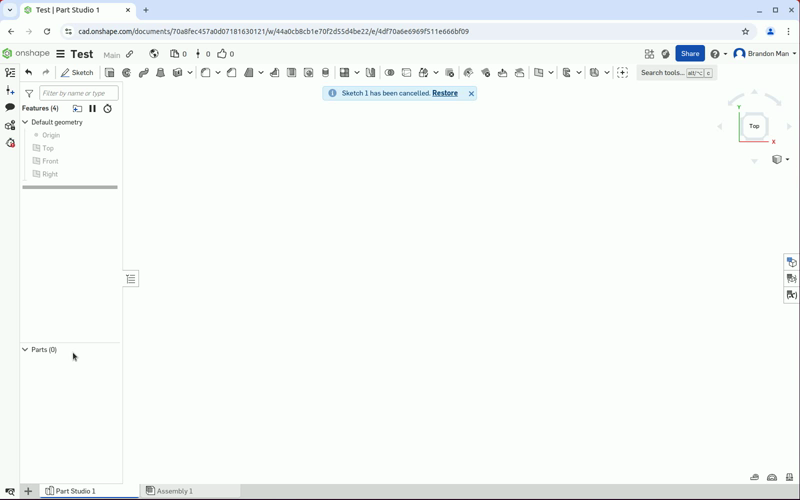
key(y)
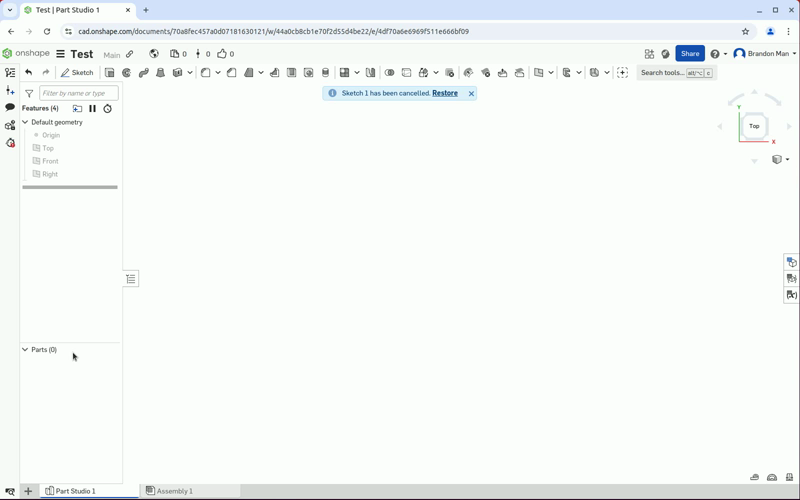
key(shift+p)
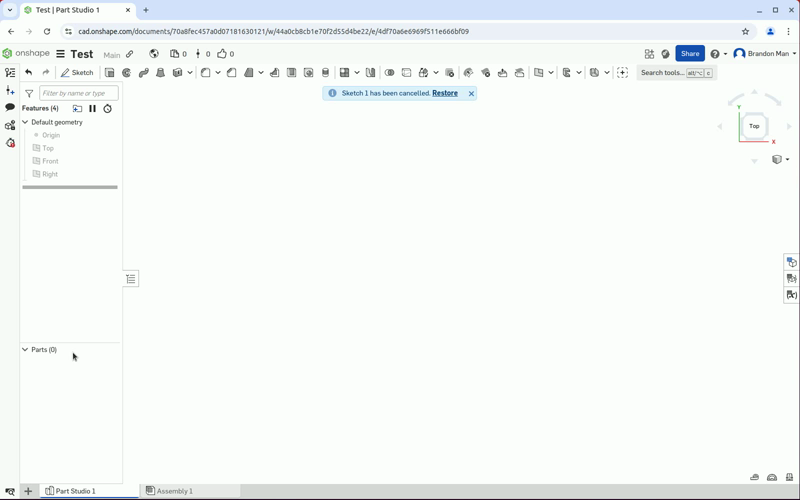
key(space)
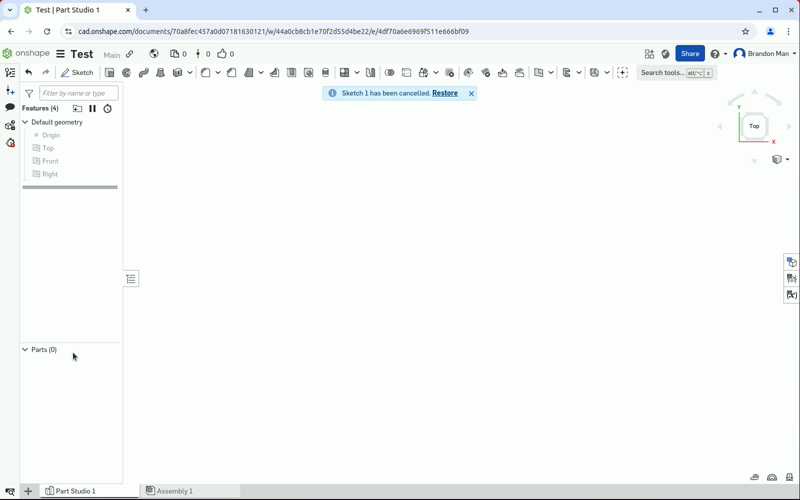
key_down(shift)
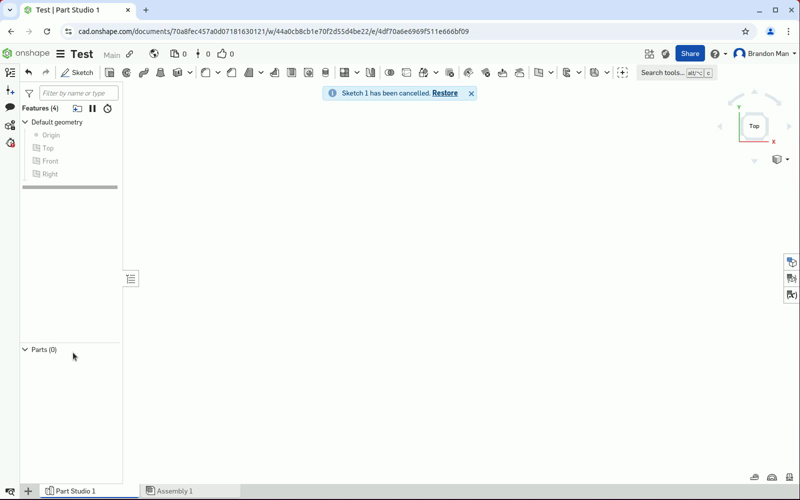
key(up)
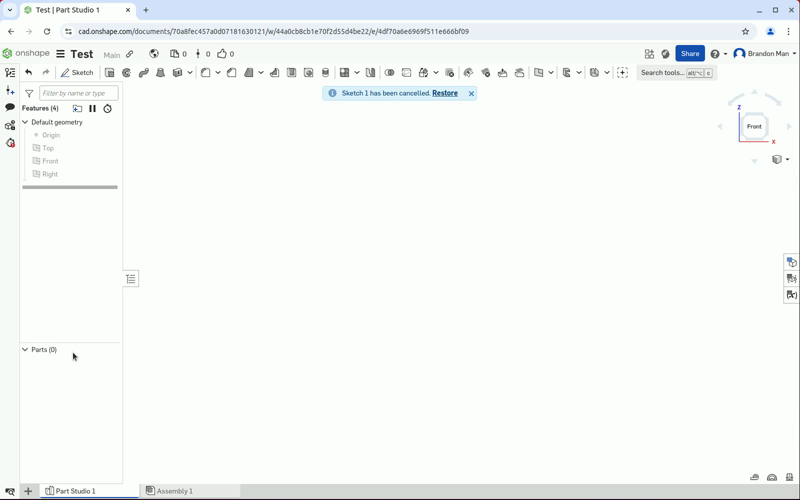
key_up(shift)
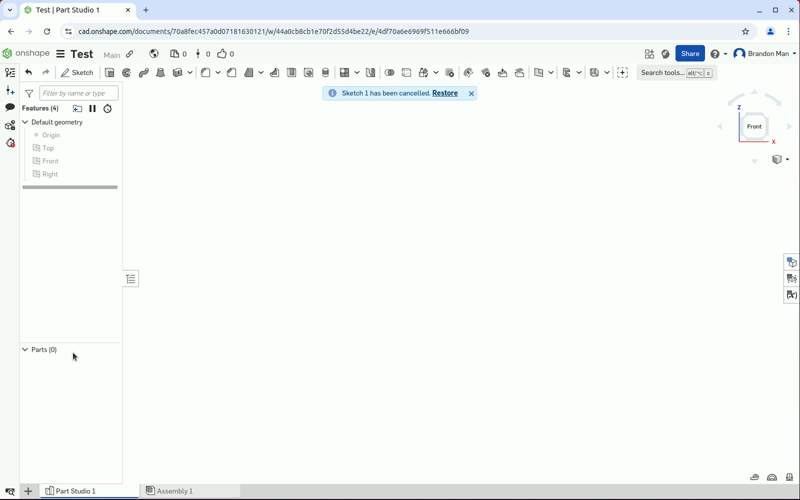
mouse_move(73, 352)
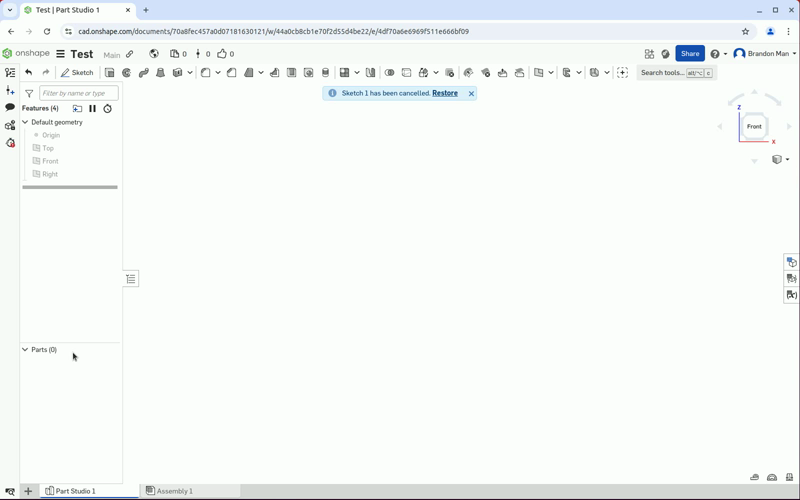
key(shift+y)
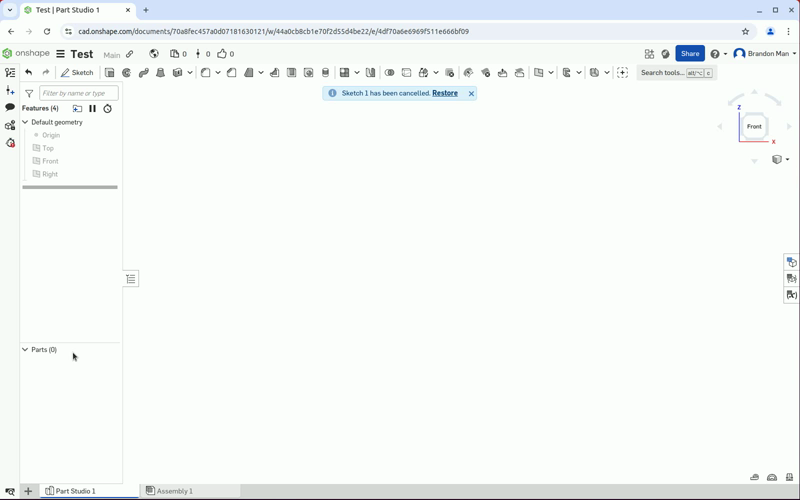
key(shift+s)
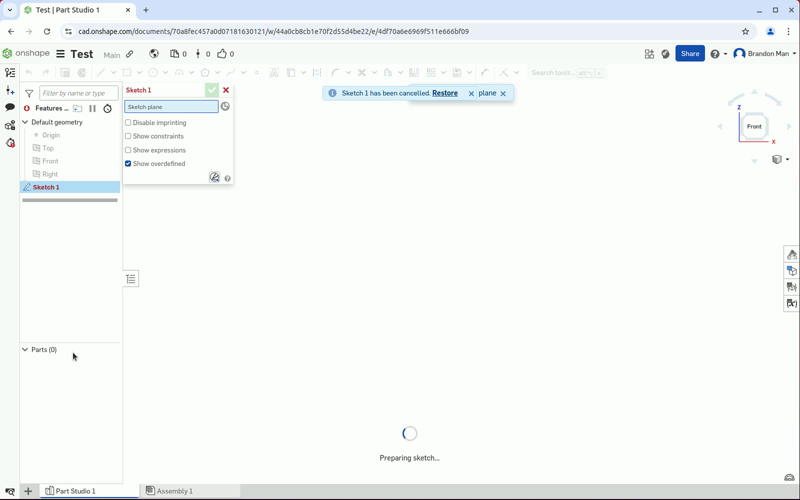
mouse_move(73, 163)
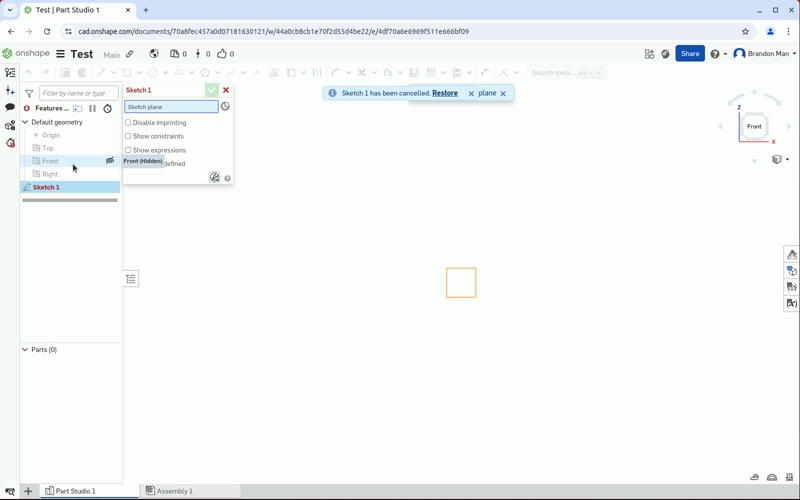
click(73, 163)
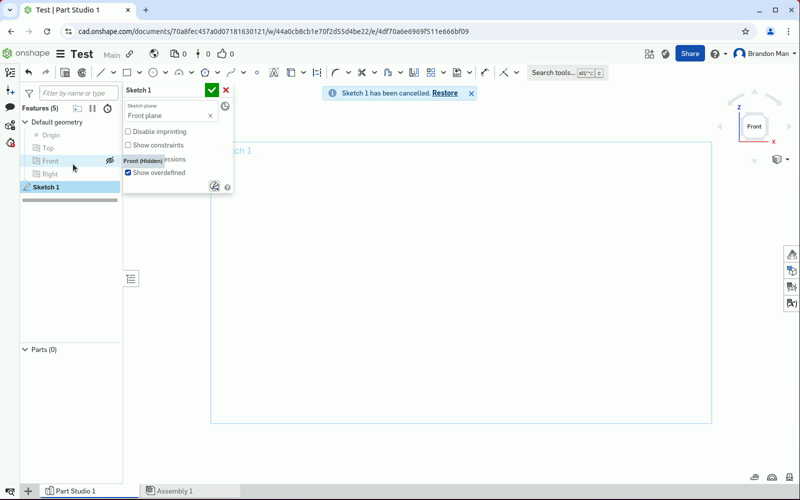
mouse_move(73, 352)
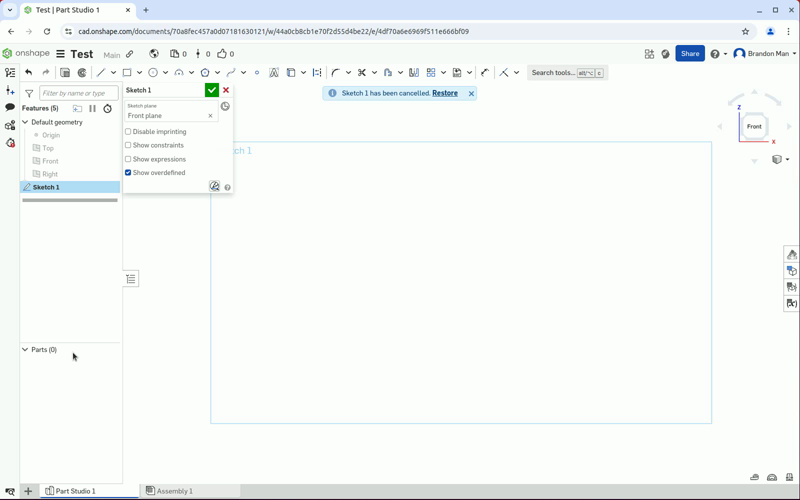
key(y)
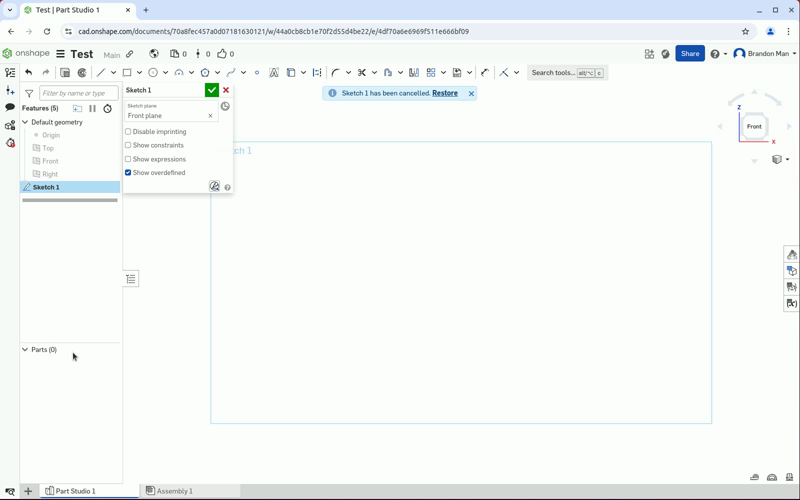
key(l)
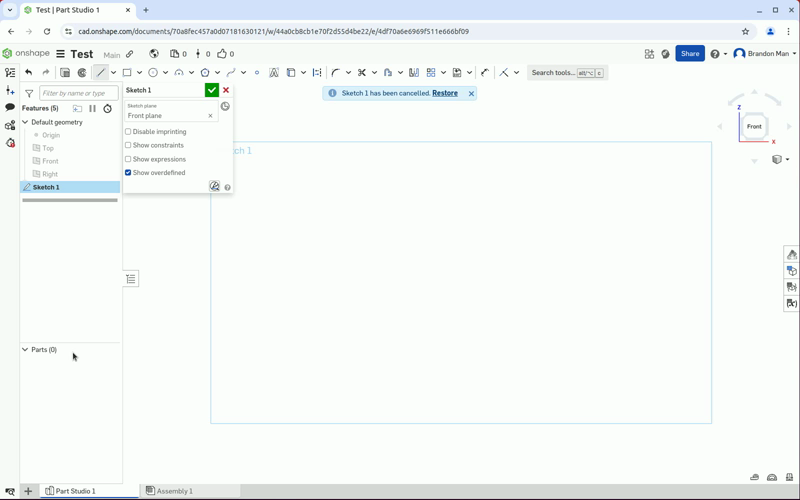
key_down(shift)
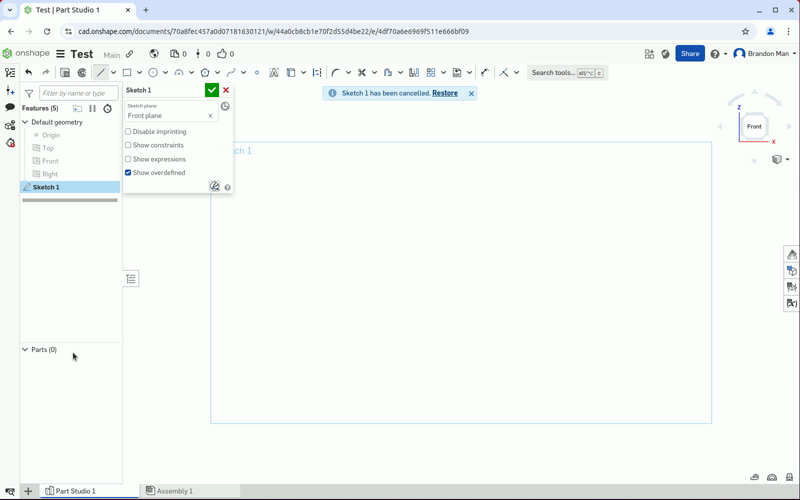
mouse_move(433, 251)
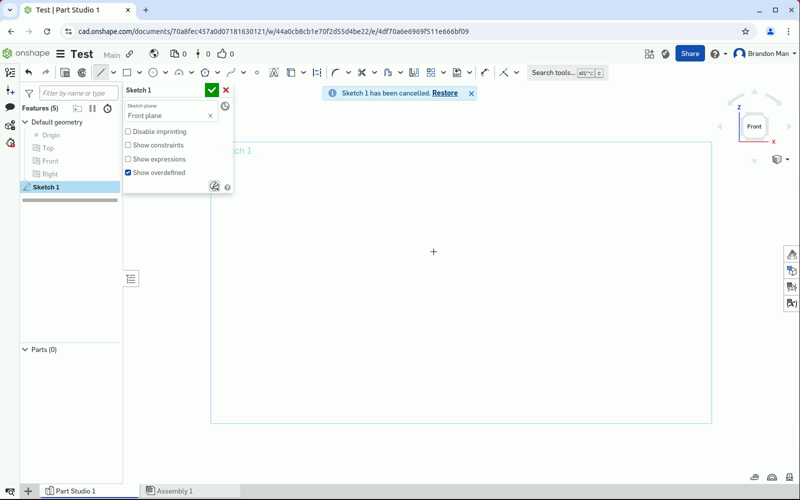
click(433, 251)
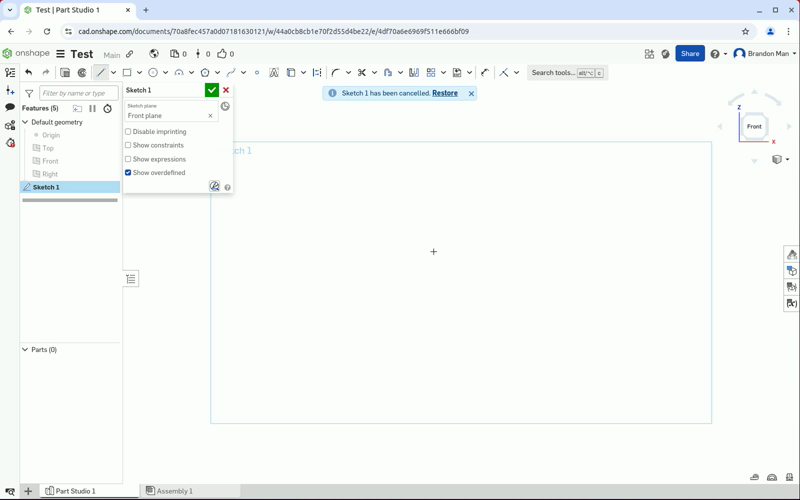
key_up(shift)
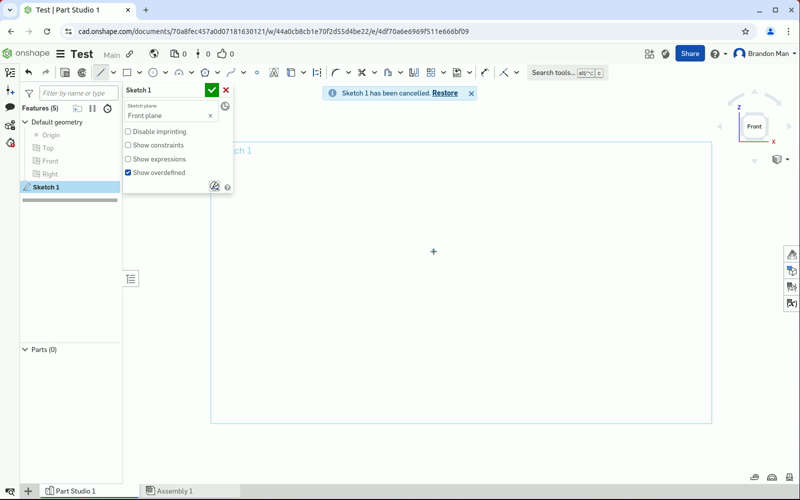
key_down(shift)
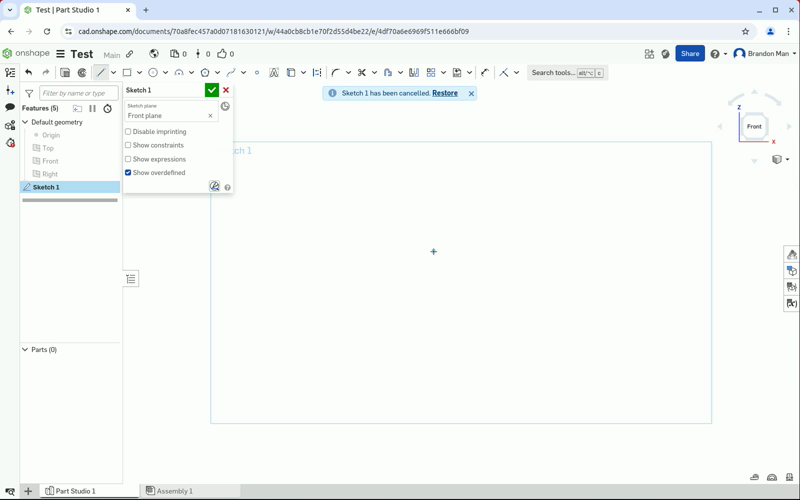
mouse_move(495, 251)
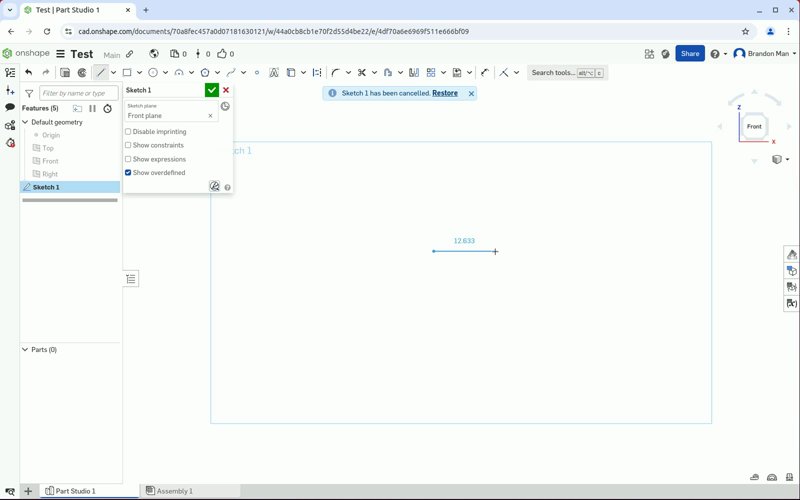
click(495, 251)
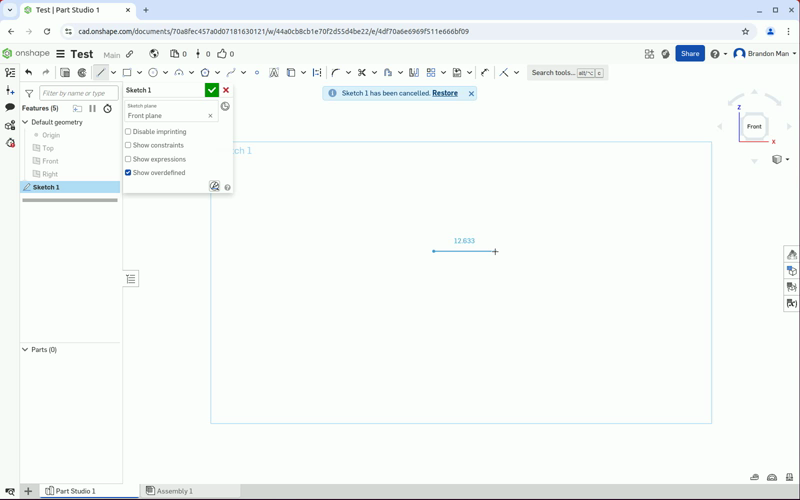
key_up(shift)
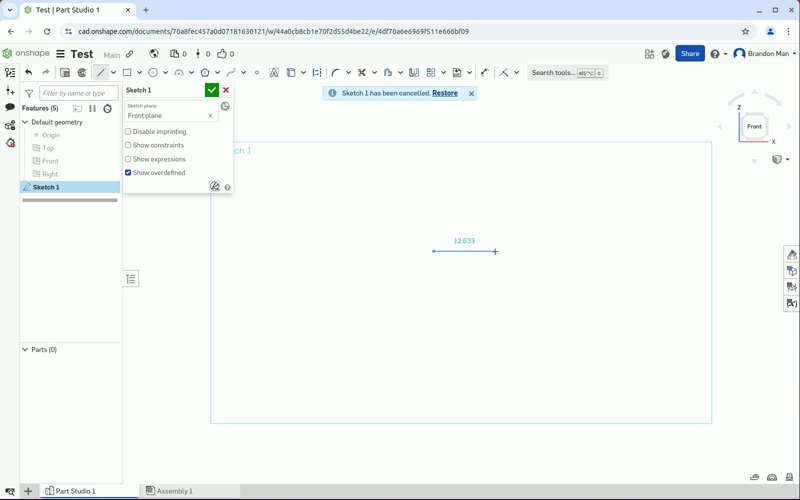
key(esc)
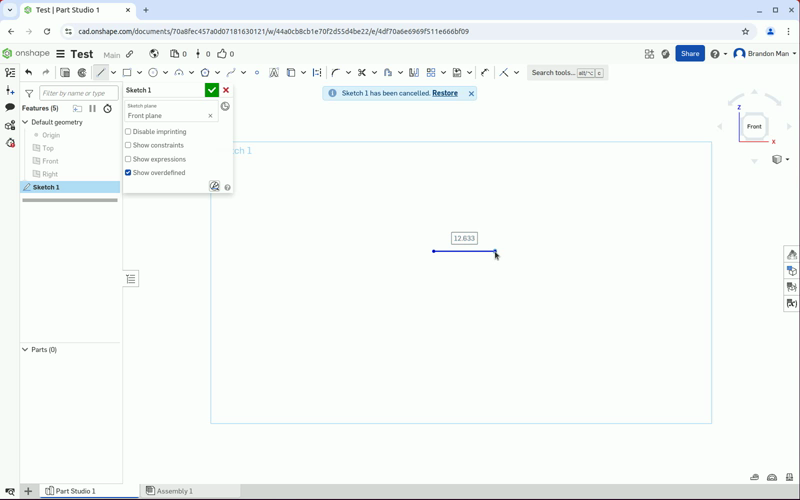
key(a)
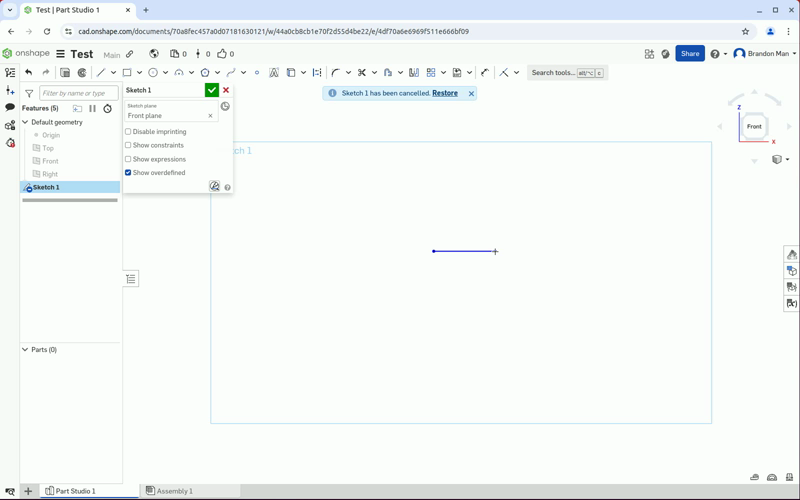
mouse_move(495, 251)
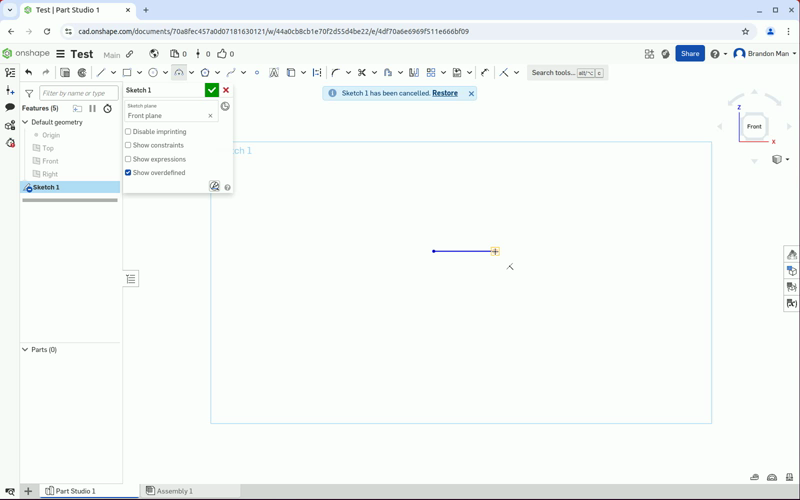
click(495, 251)
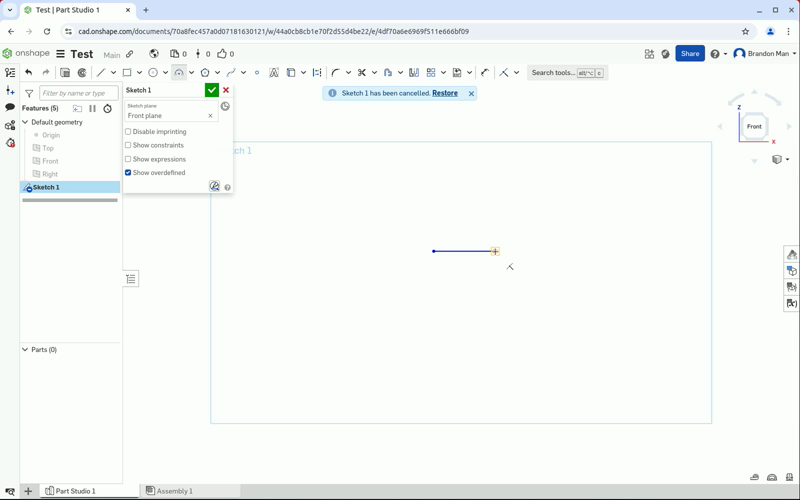
mouse_move(433, 251)
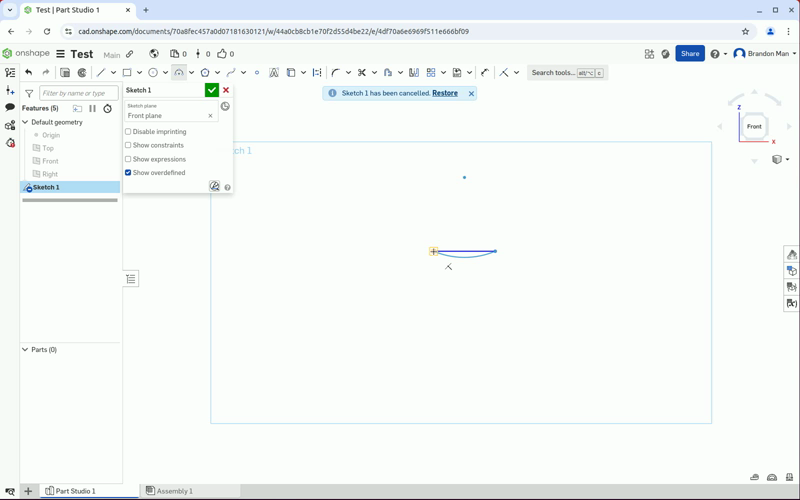
click(433, 251)
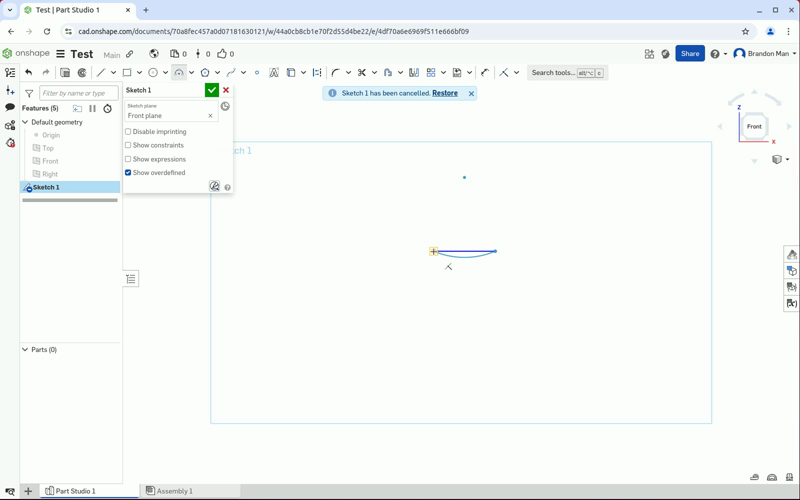
key_down(shift)
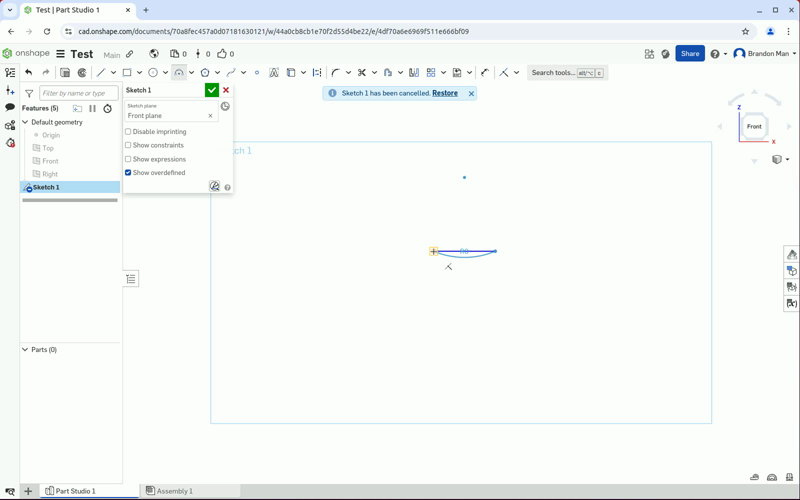
mouse_move(464, 220)
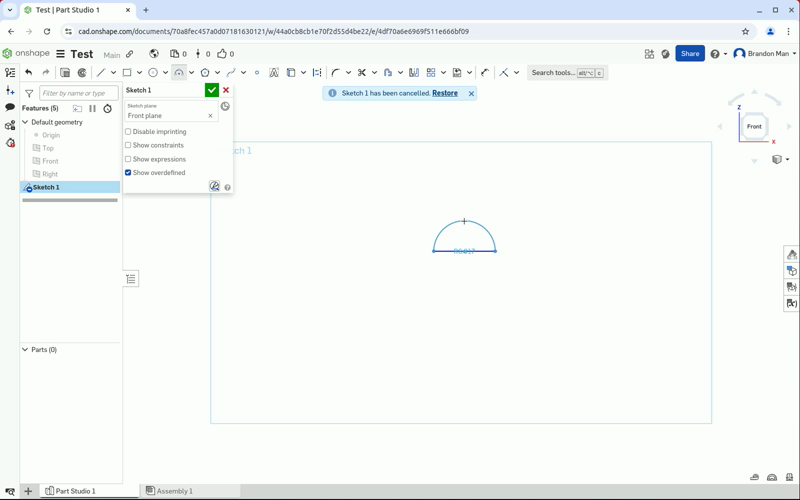
click(464, 220)
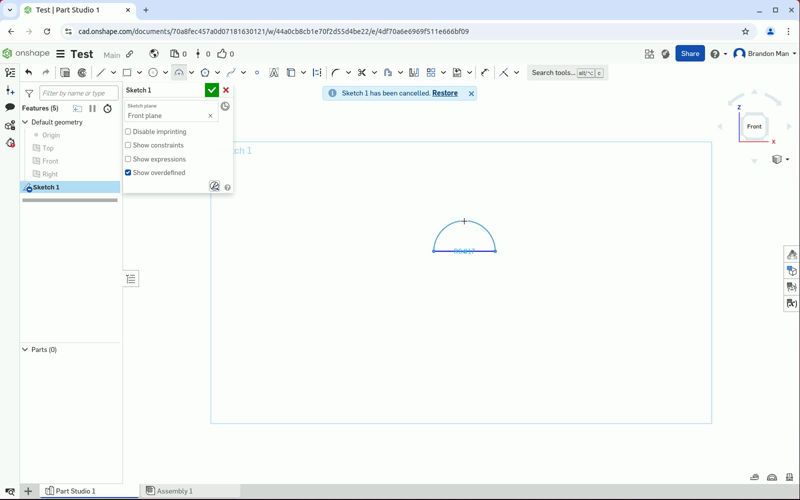
key_up(shift)
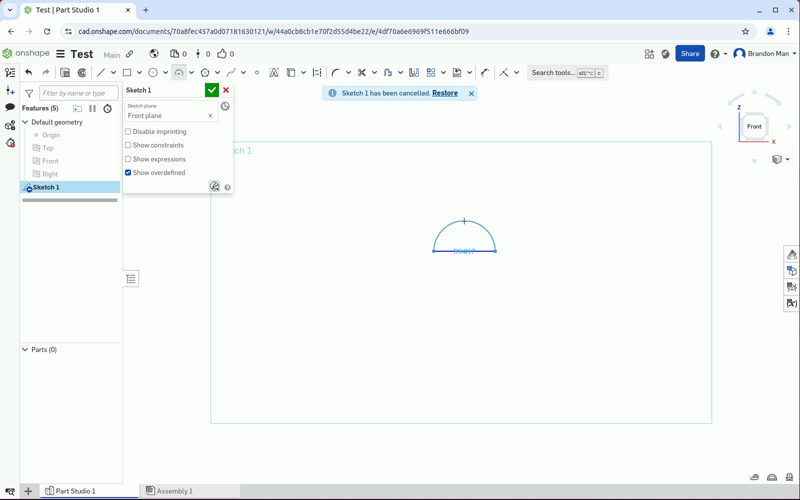
key(esc)
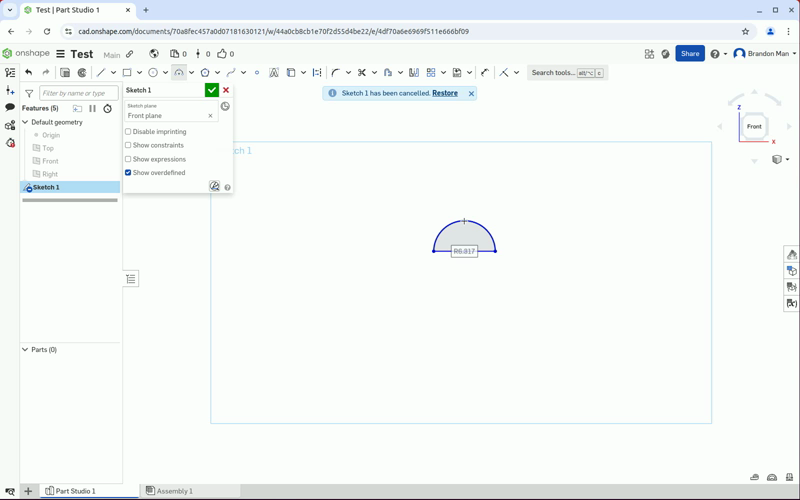
mouse_move(458, 243)
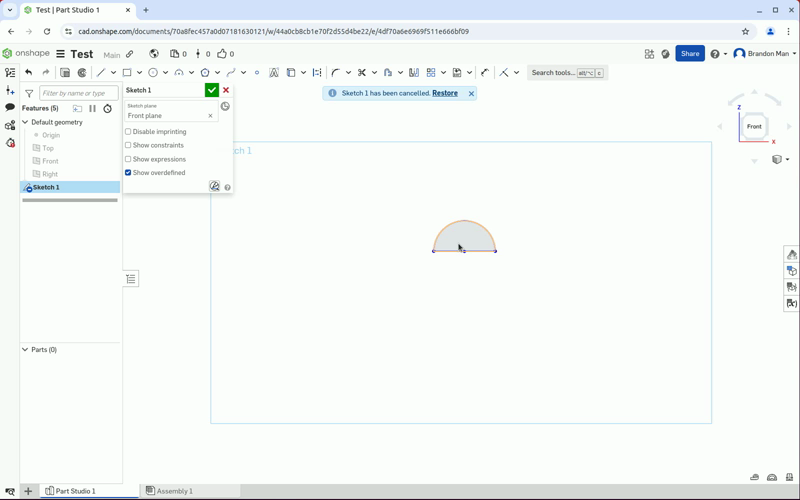
scroll(6)
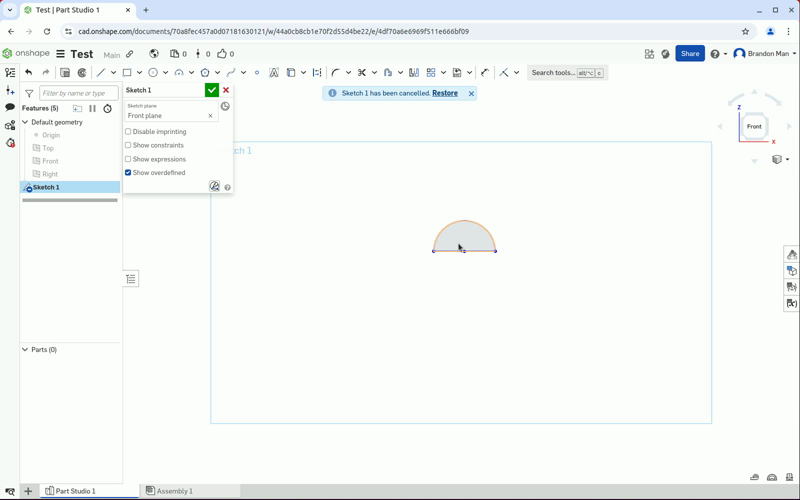
scroll(6)
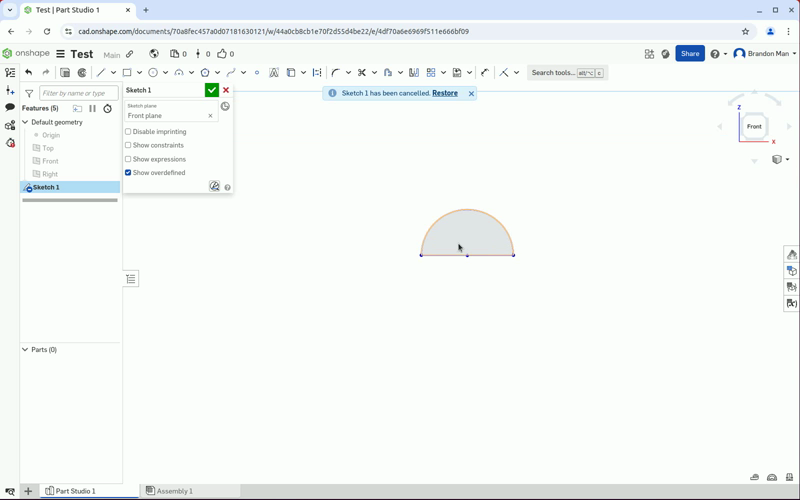
scroll(6)
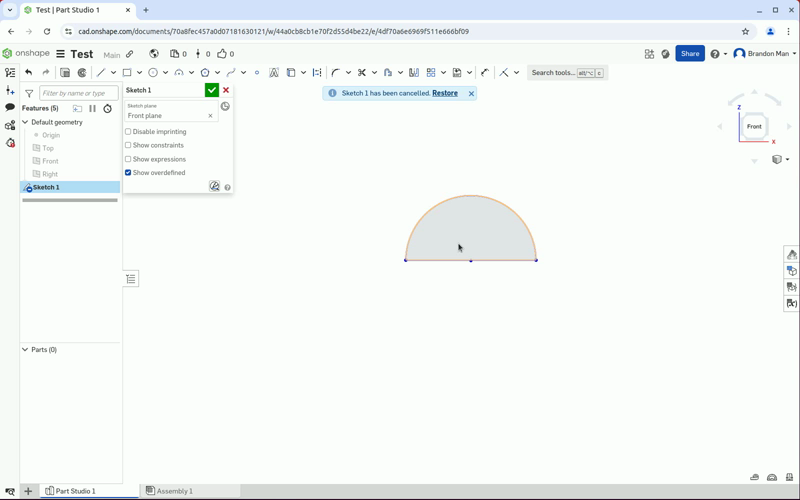
scroll(6)
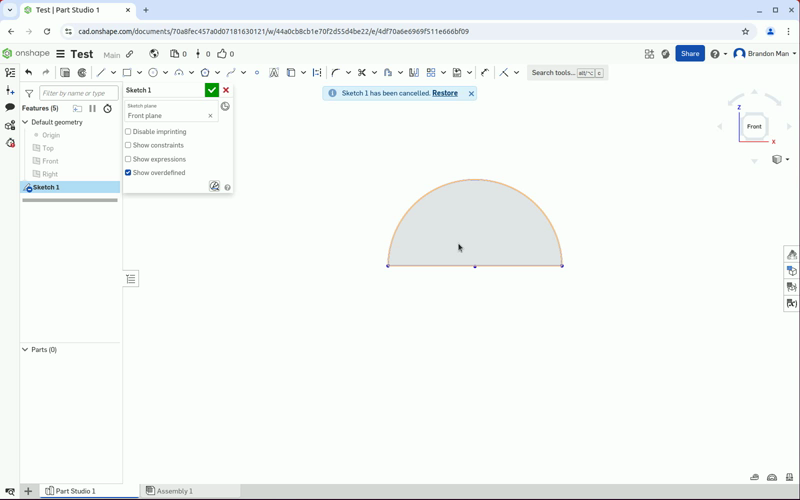
scroll(6)
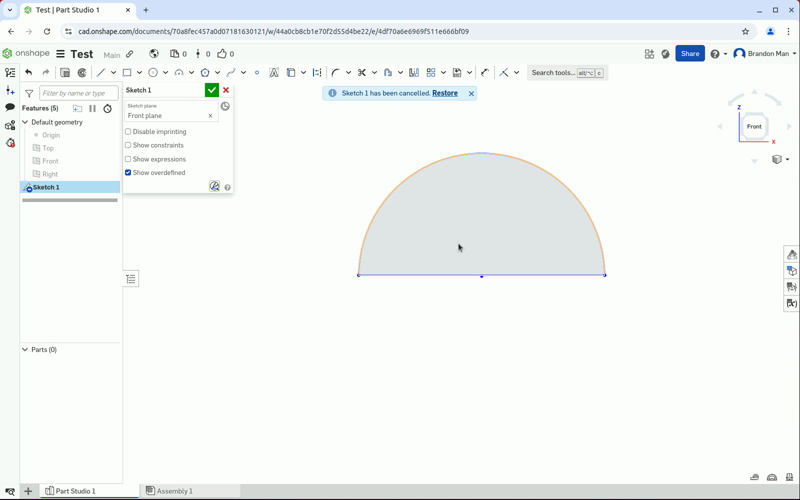
scroll(6)
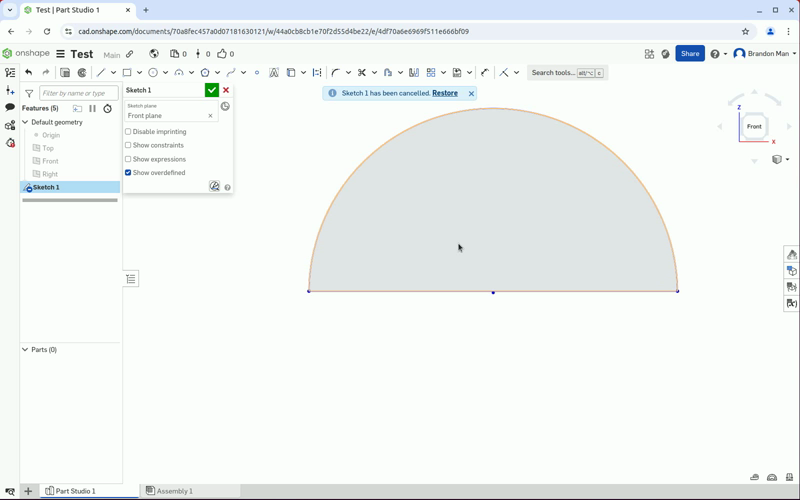
scroll(6)
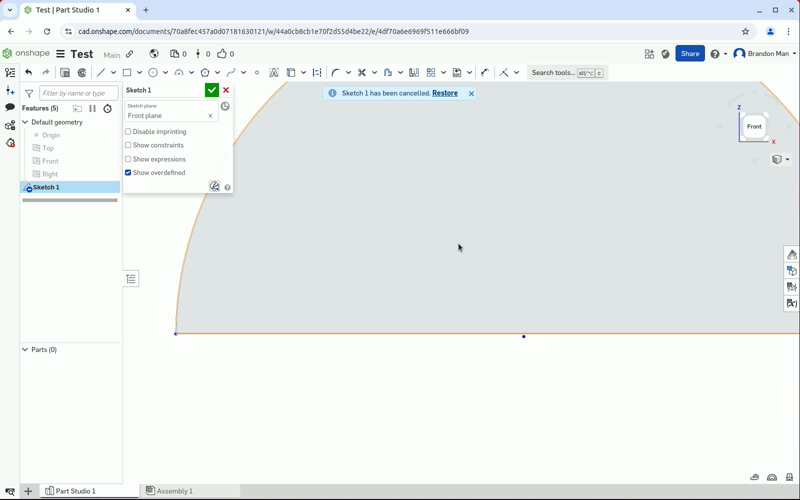
click(458, 243)
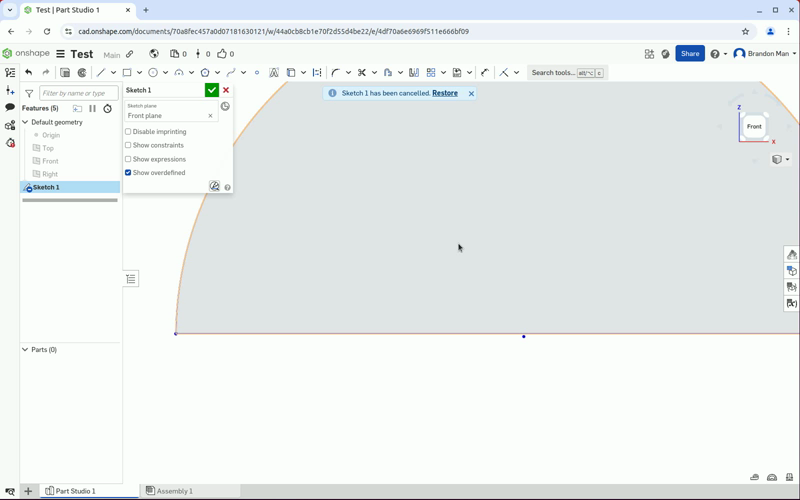
scroll(-6)
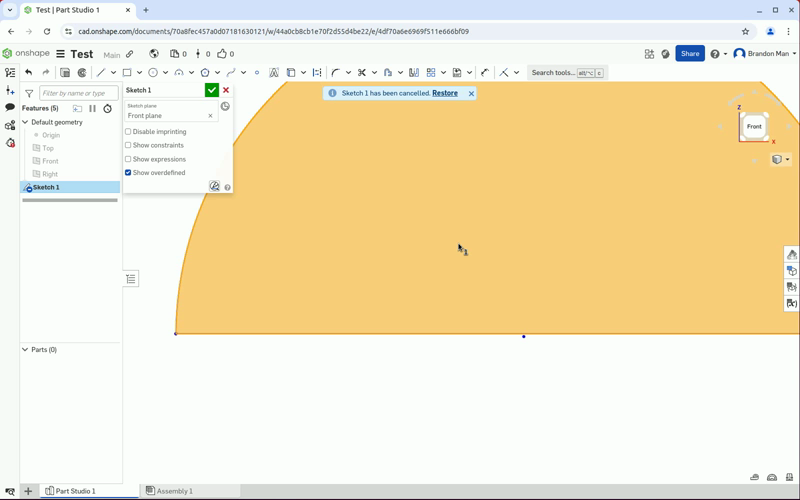
scroll(-6)
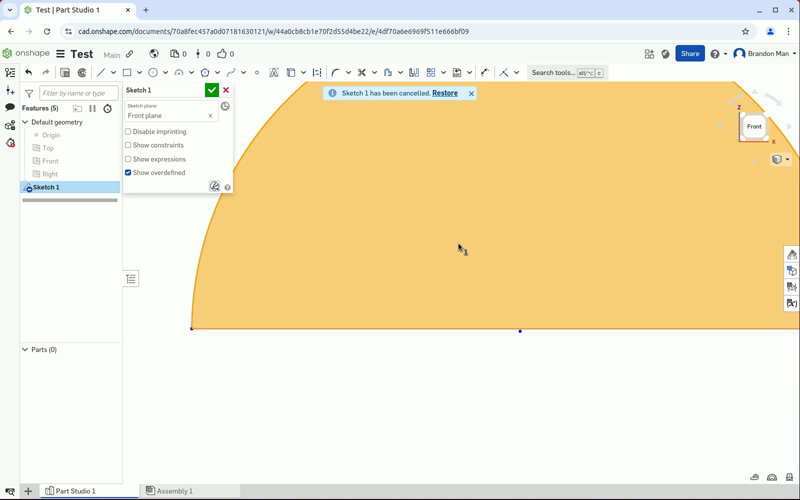
scroll(-6)
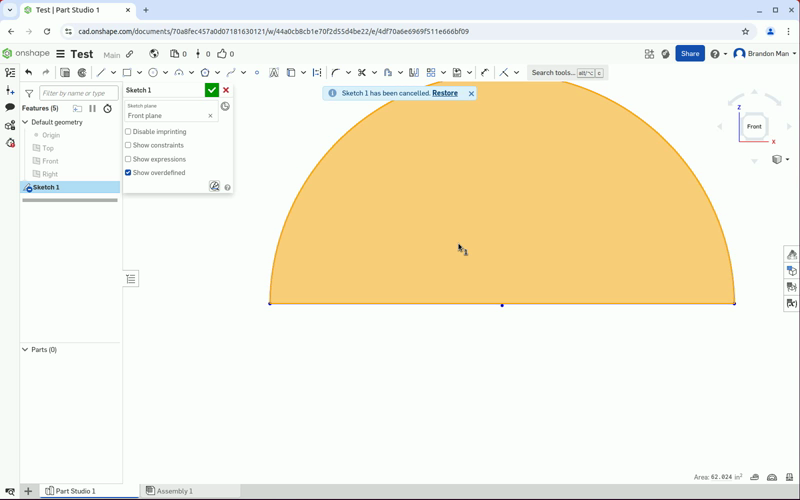
scroll(-6)
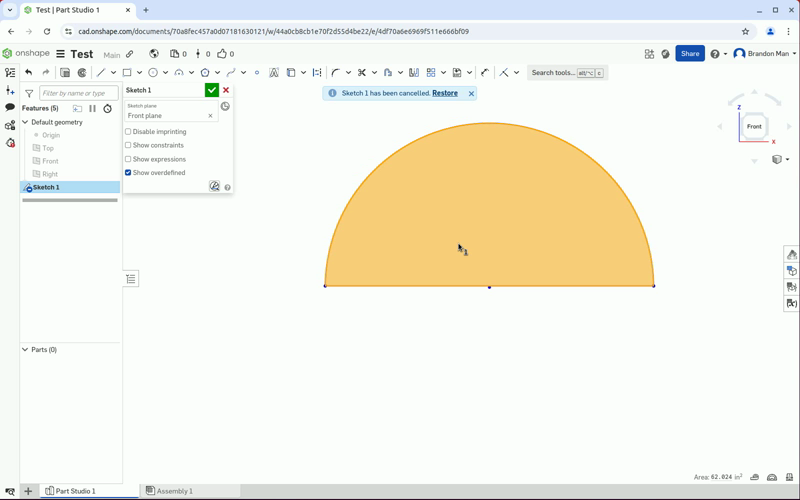
scroll(-6)
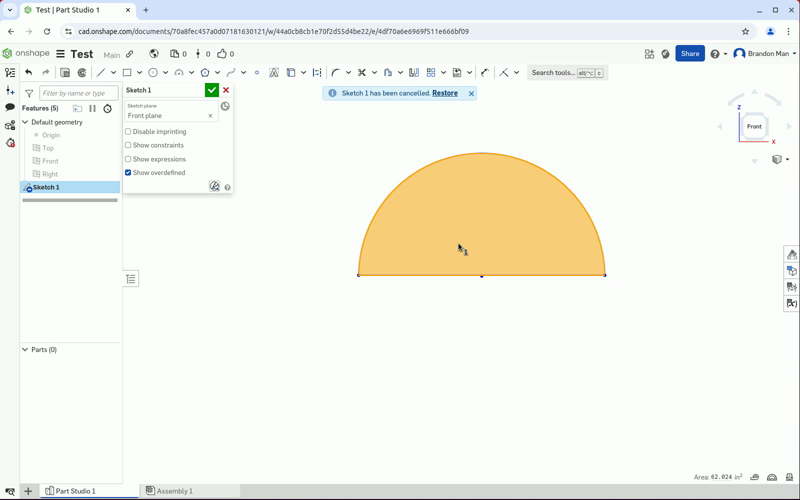
scroll(-6)
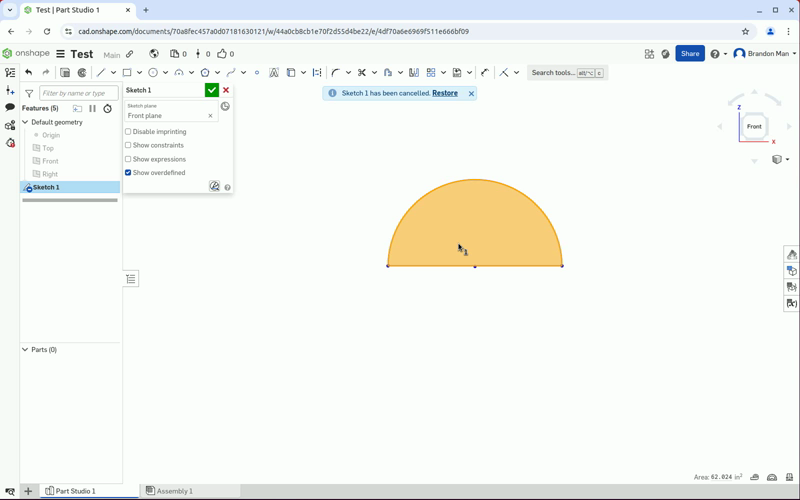
scroll(-6)
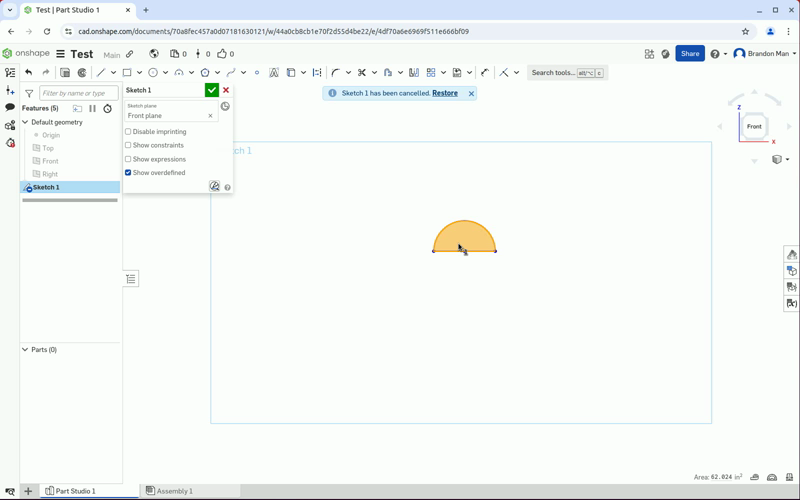
mouse_move(73, 352)
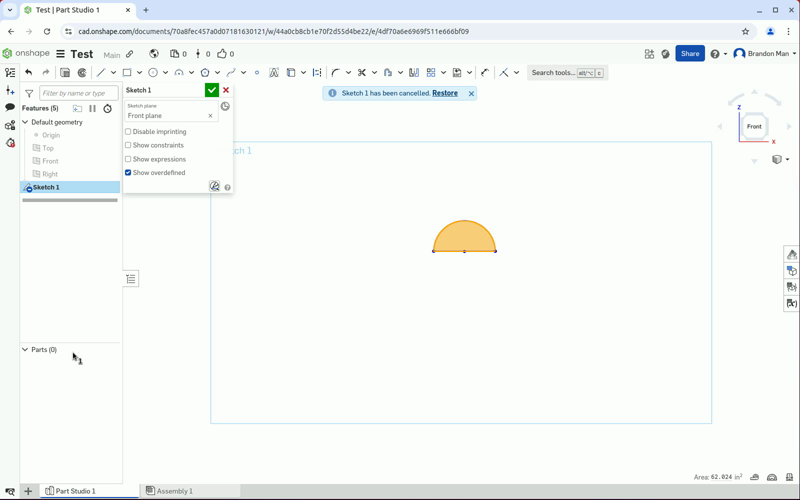
key(shift+y)
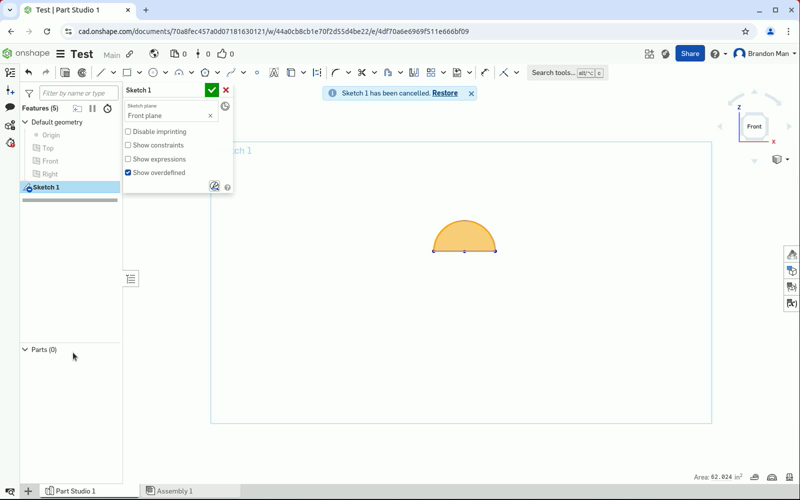
key(shift+e)
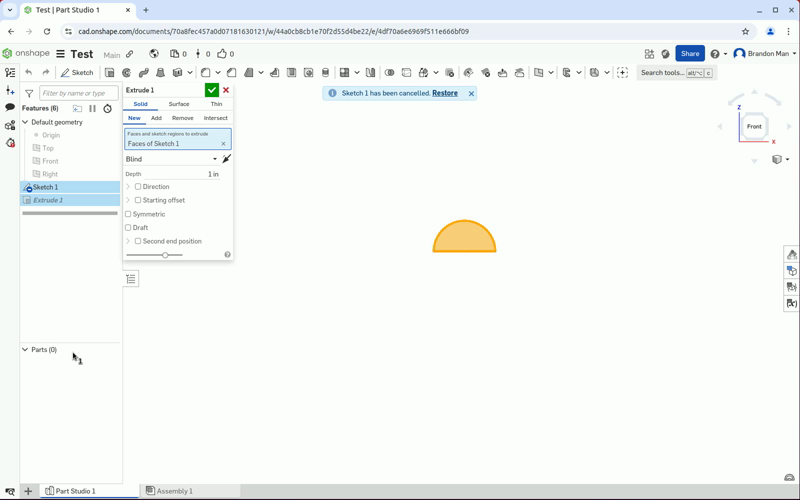
mouse_move(143, 106)
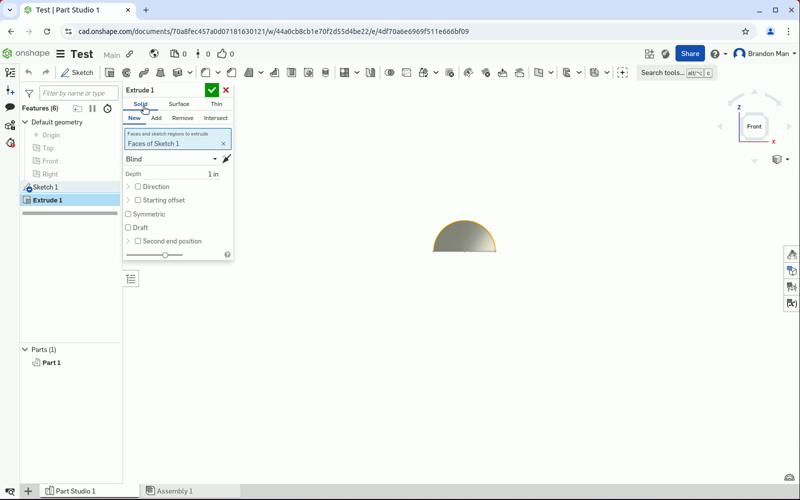
click(143, 106)
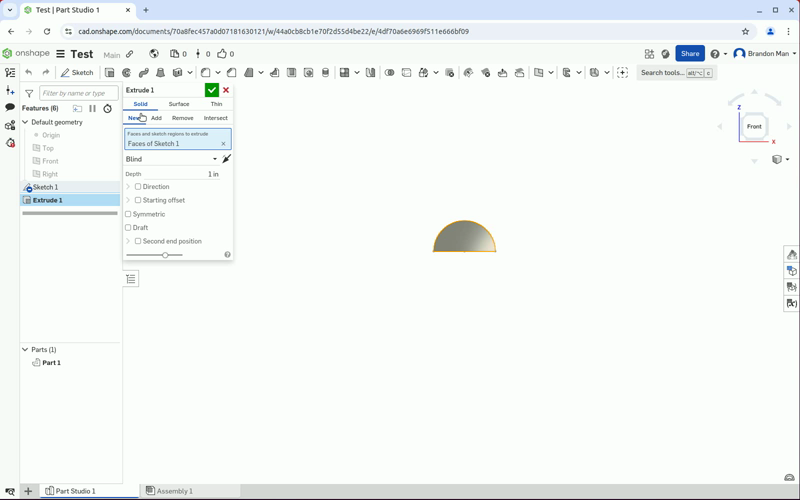
mouse_move(137, 120)
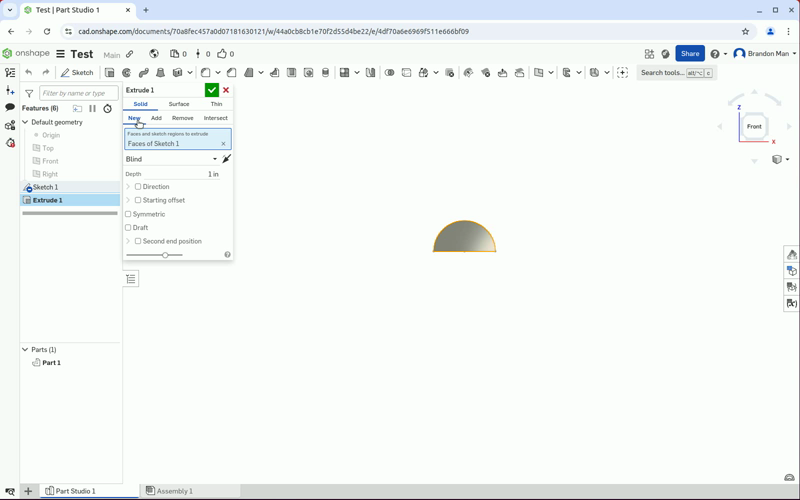
click(137, 120)
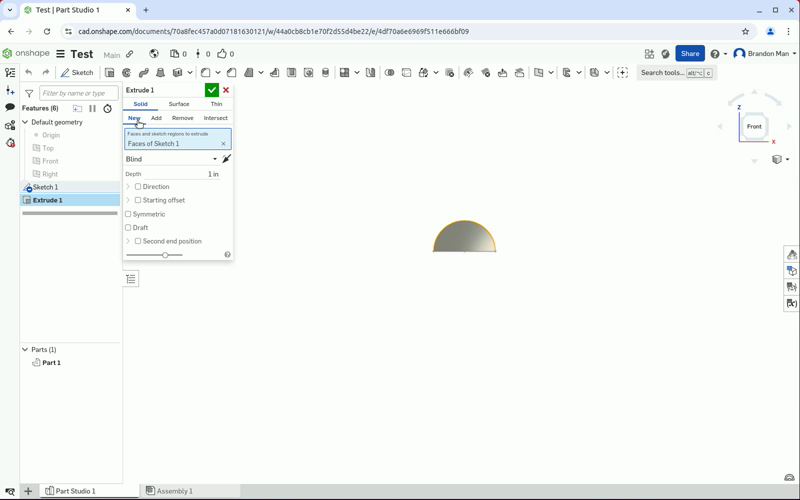
key(tab, 4)
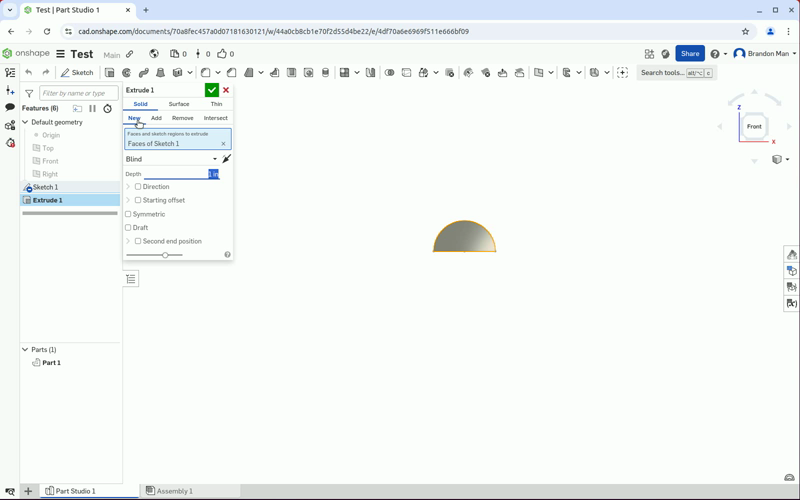
text(6.258)
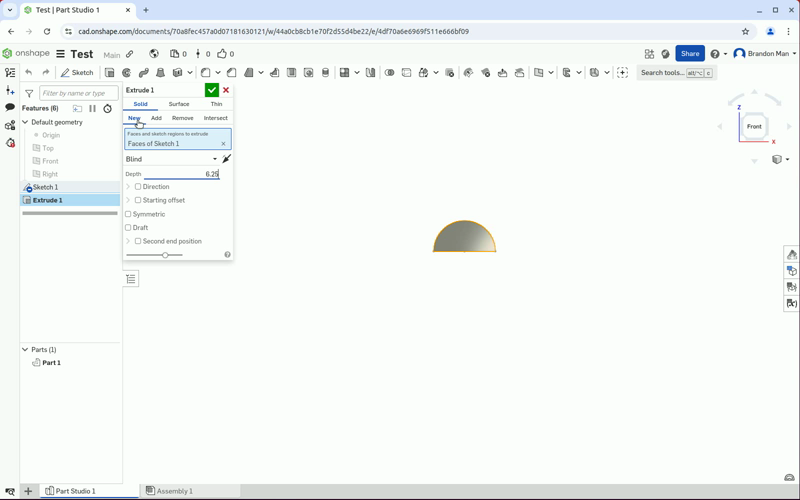
key(enter)
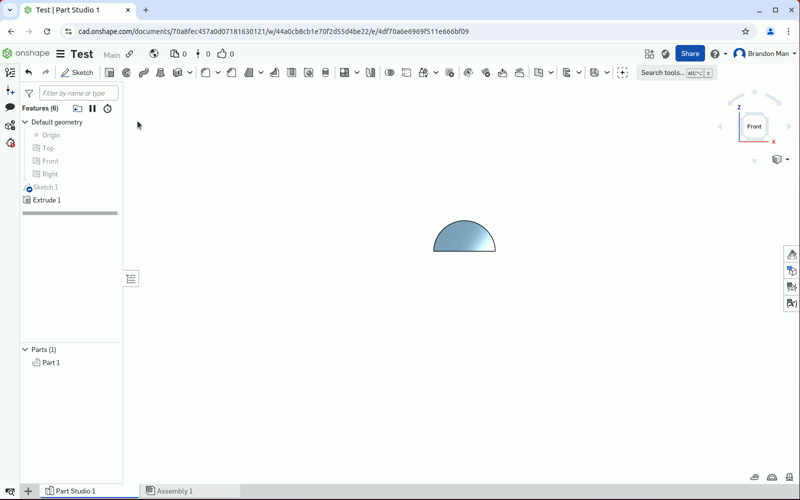
key(shift+h)
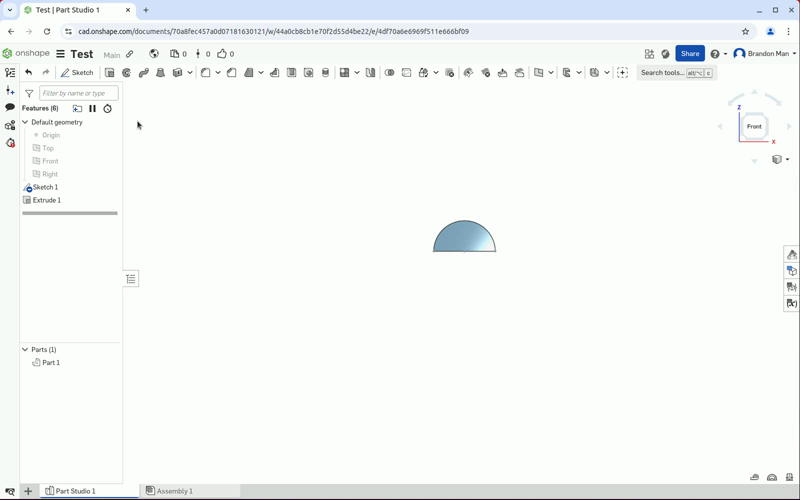
key(shift+h)
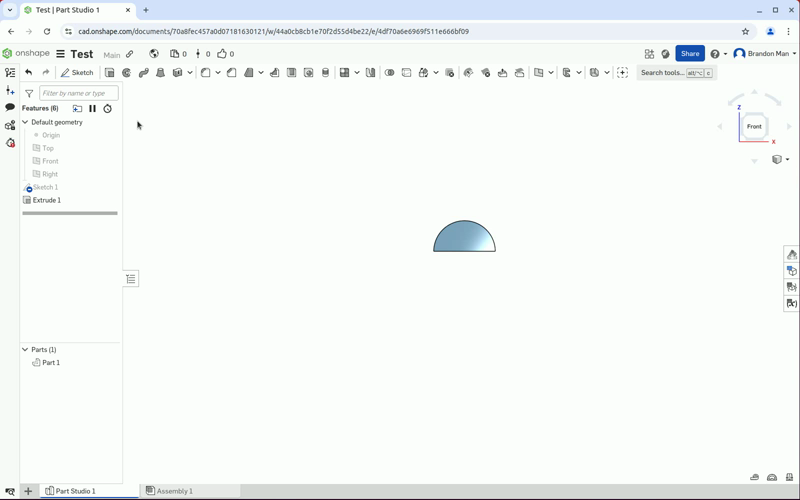
mouse_move(73, 189)
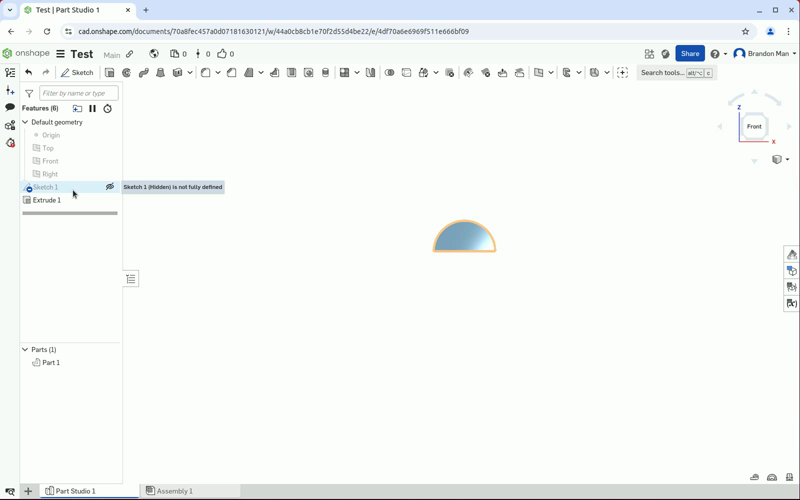
click(73, 189)
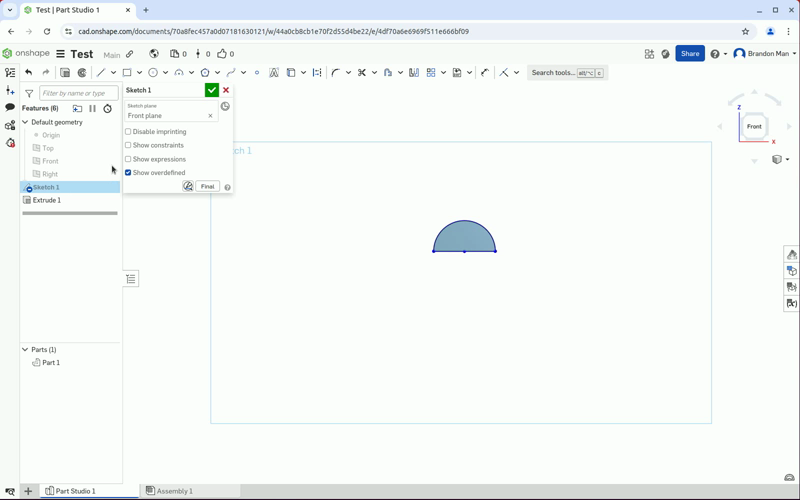
mouse_move(229, 92)
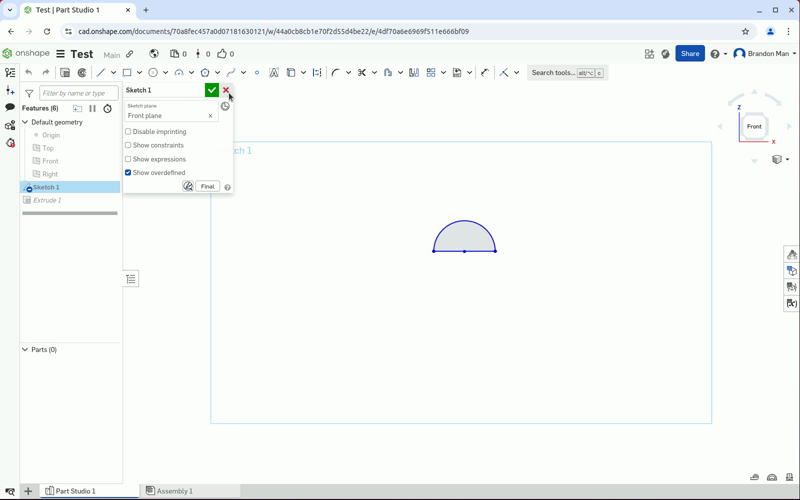
click(229, 92)
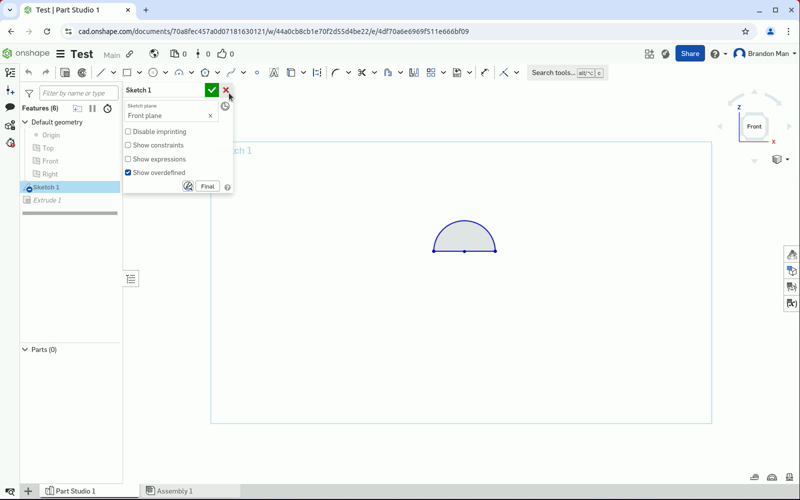
key(shift+s)
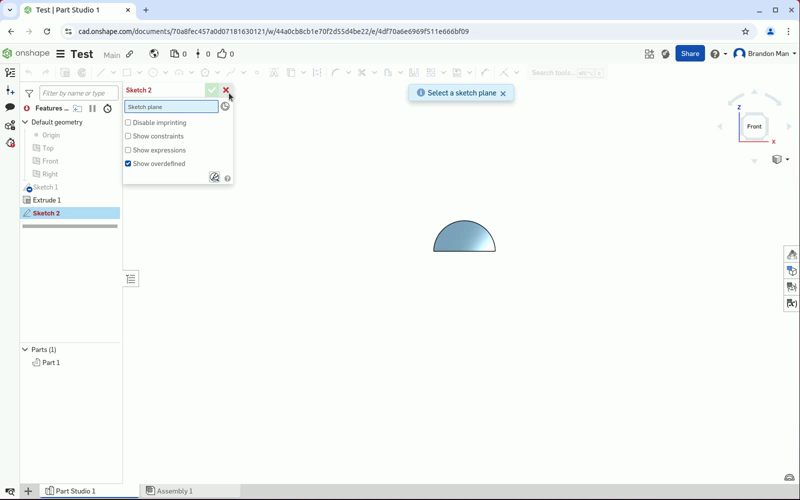
mouse_move(73, 163)
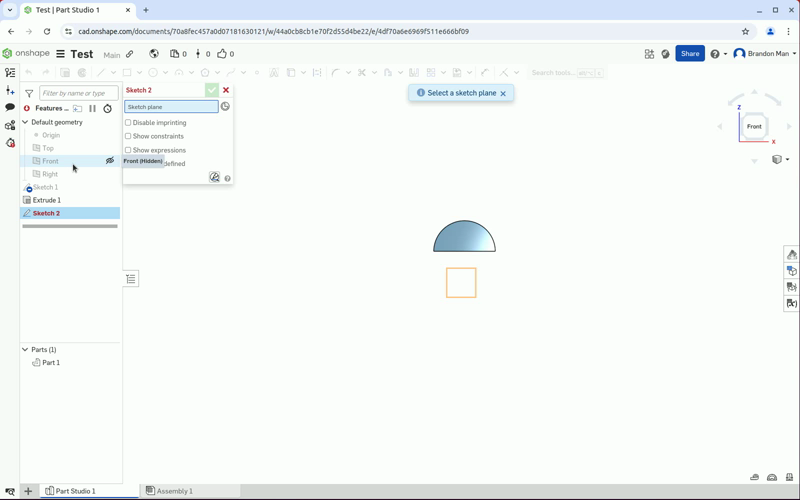
click(73, 163)
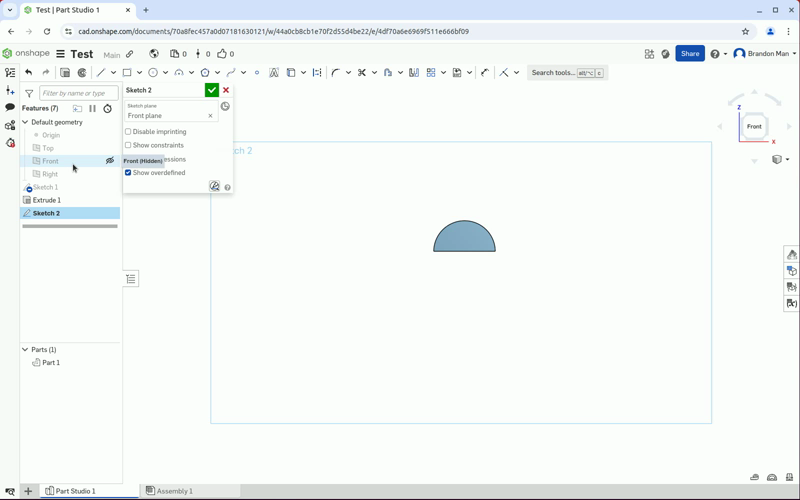
mouse_move(73, 352)
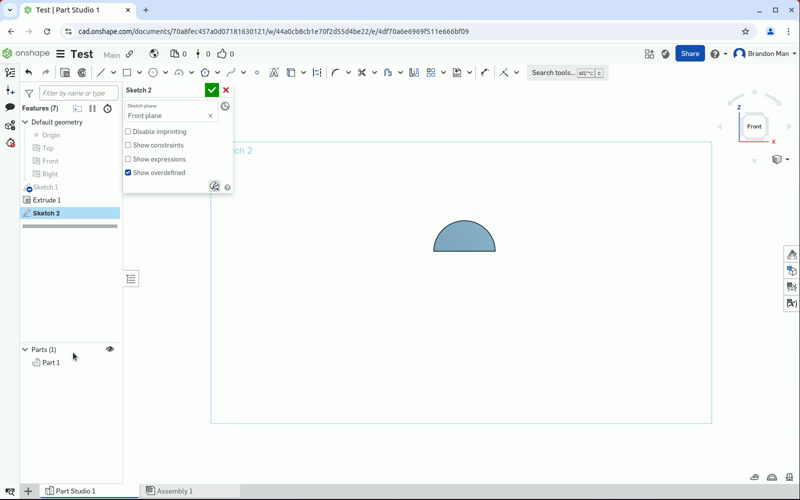
key(y)
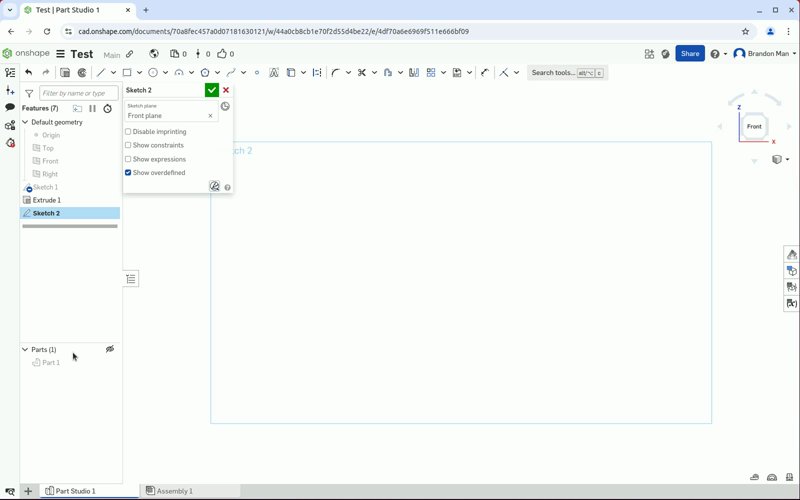
key(l)
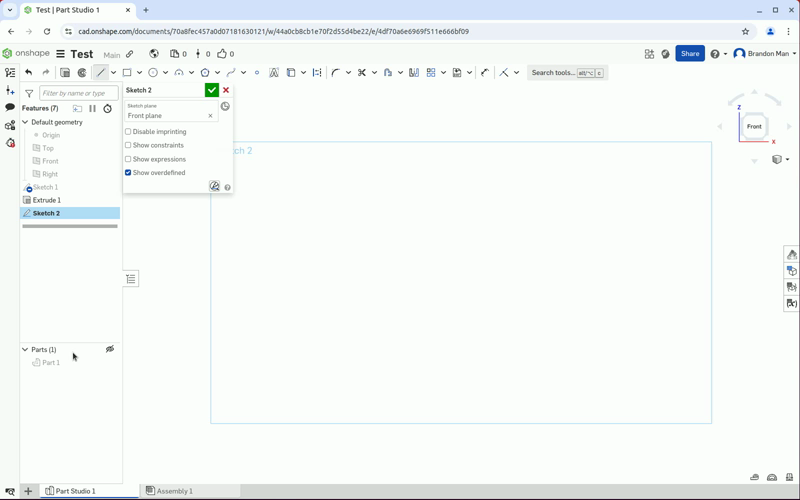
key_down(shift)
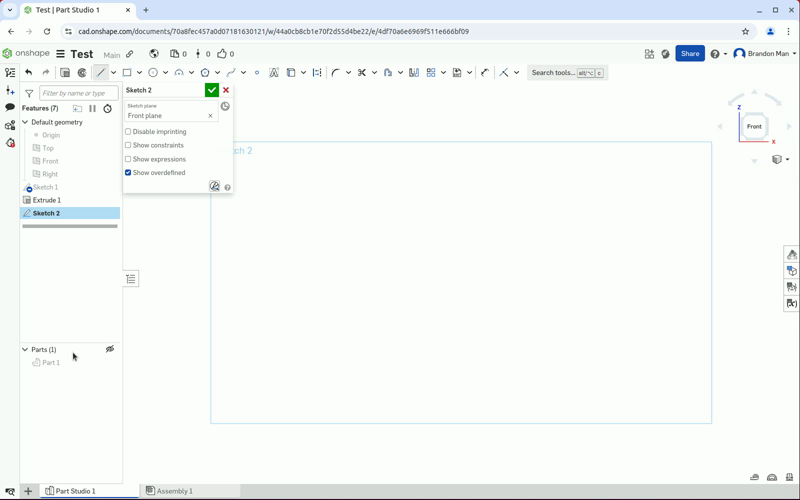
mouse_move(418, 365)
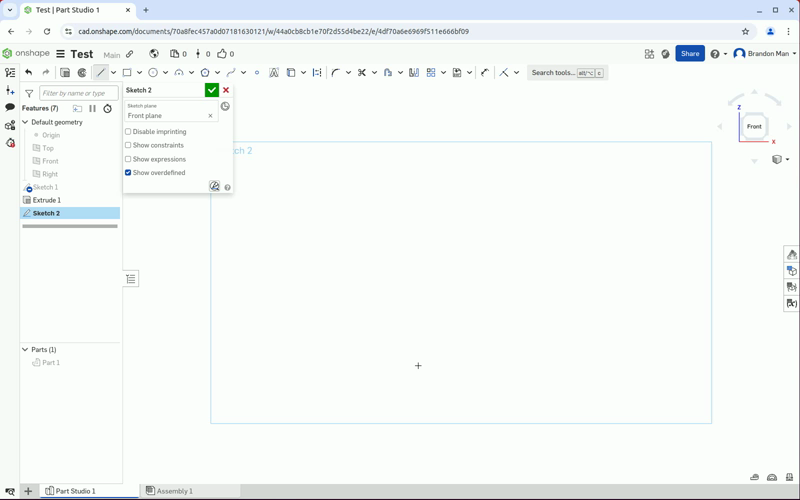
click(418, 365)
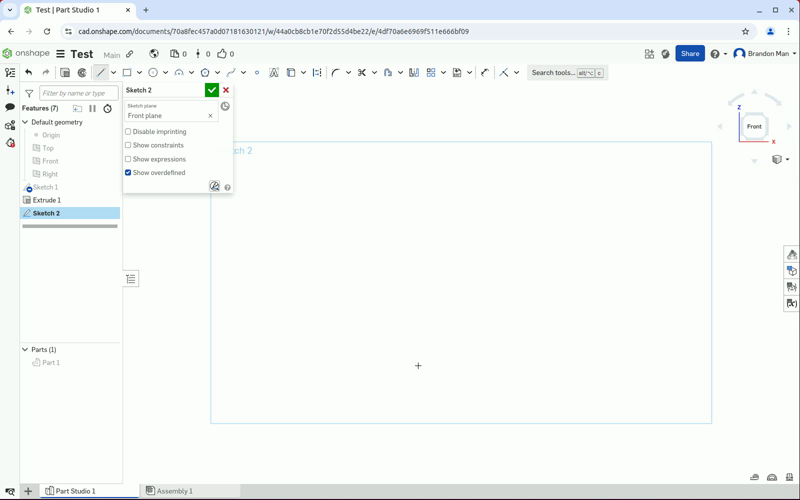
key_up(shift)
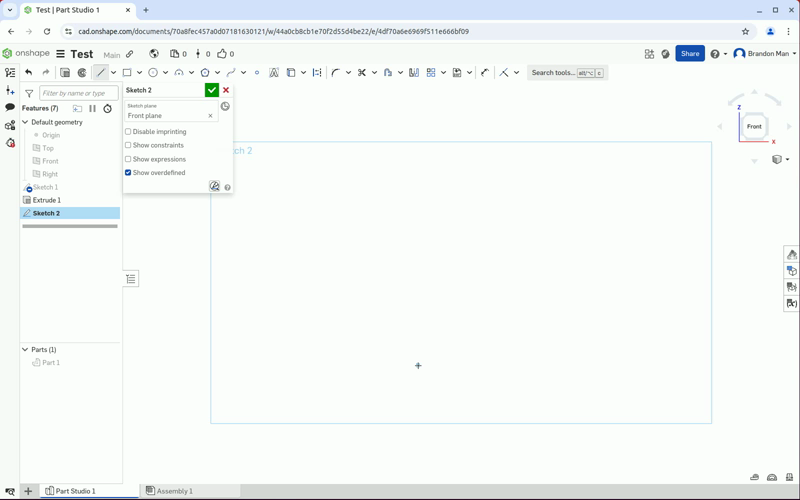
key_down(shift)
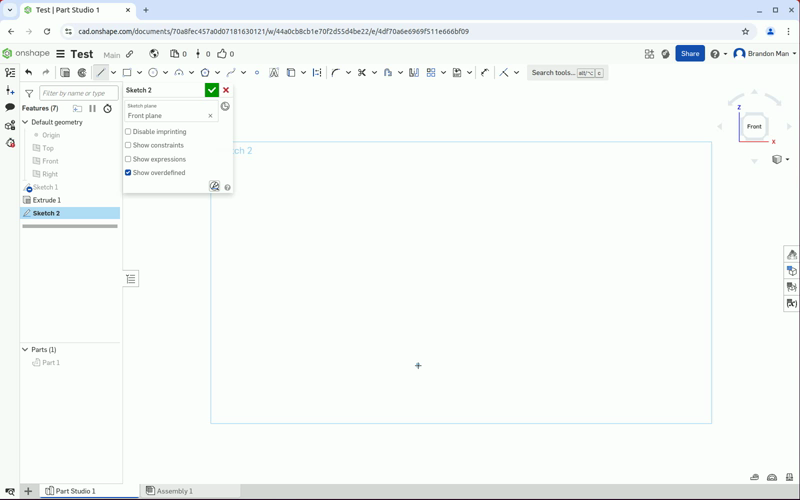
mouse_move(509, 365)
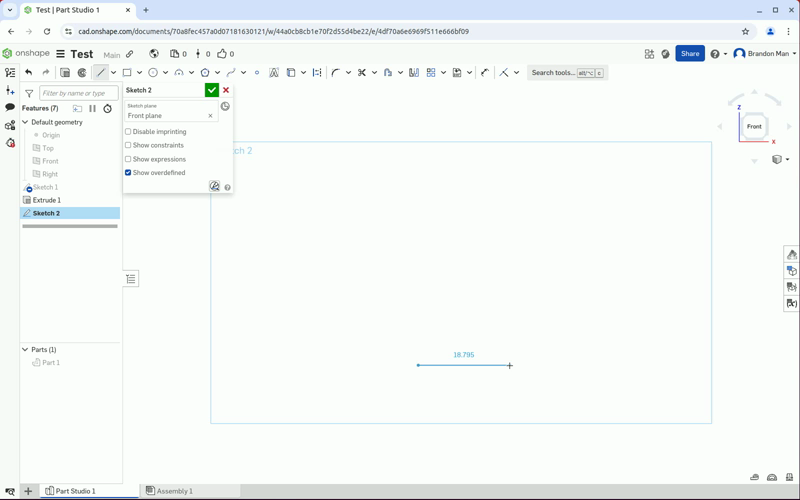
click(509, 365)
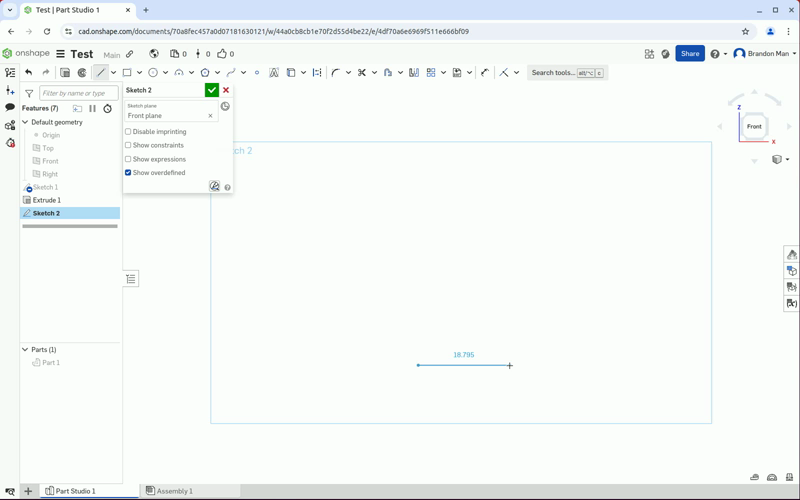
key_up(shift)
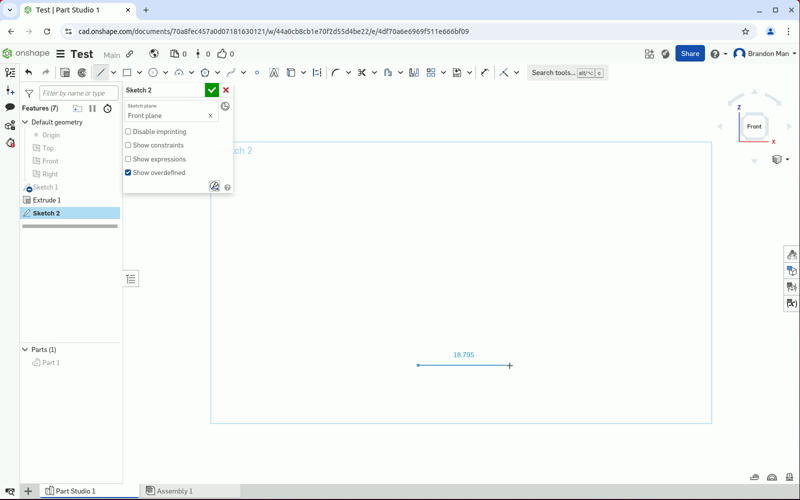
key_down(shift)
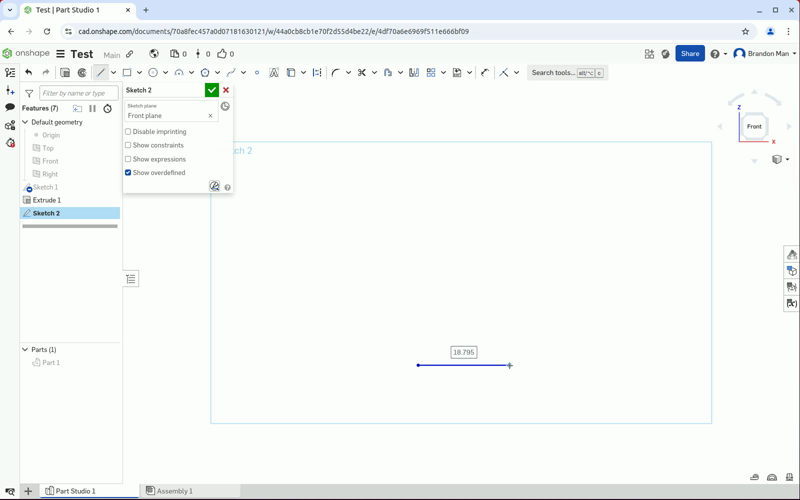
mouse_move(509, 283)
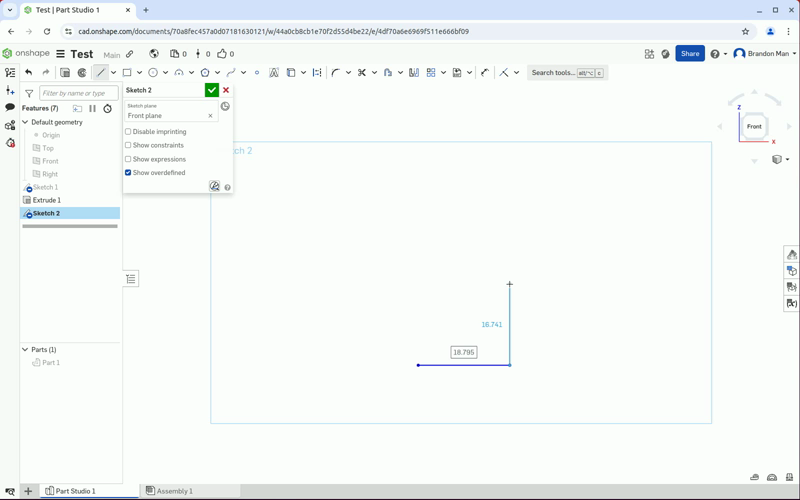
click(509, 283)
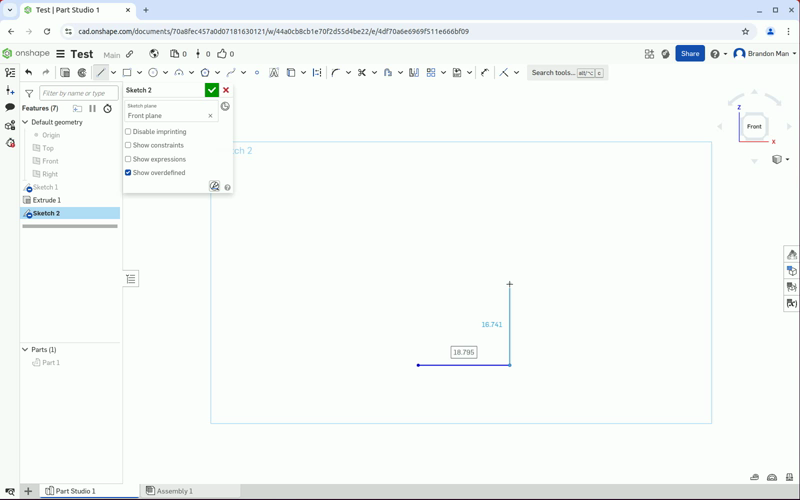
key_up(shift)
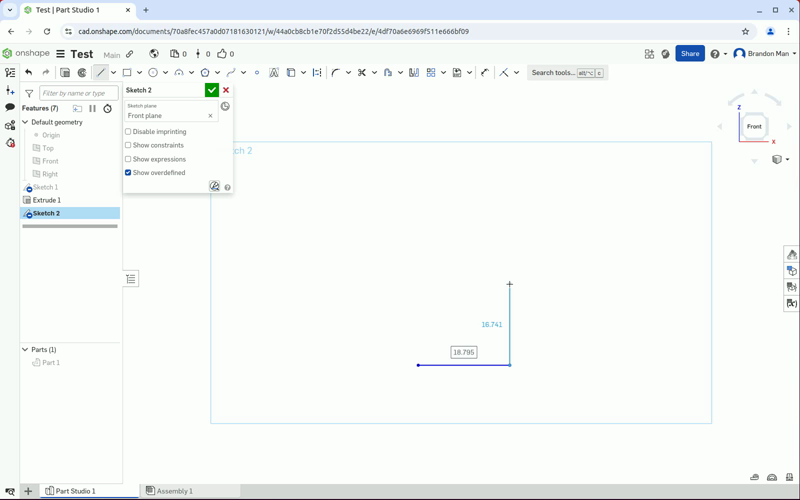
key_down(shift)
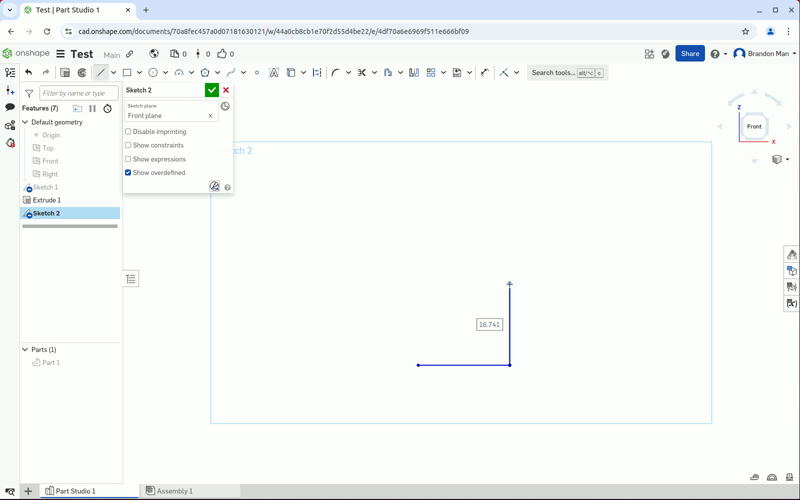
mouse_move(539, 283)
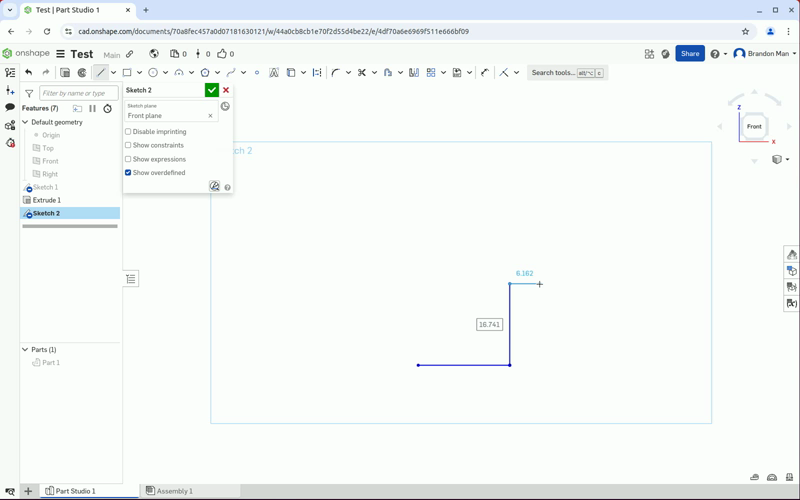
mouse_move(509, 267)
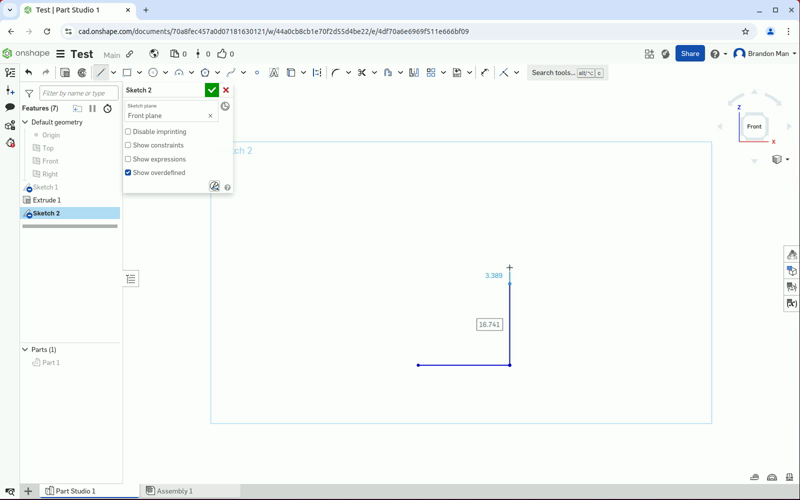
click(509, 267)
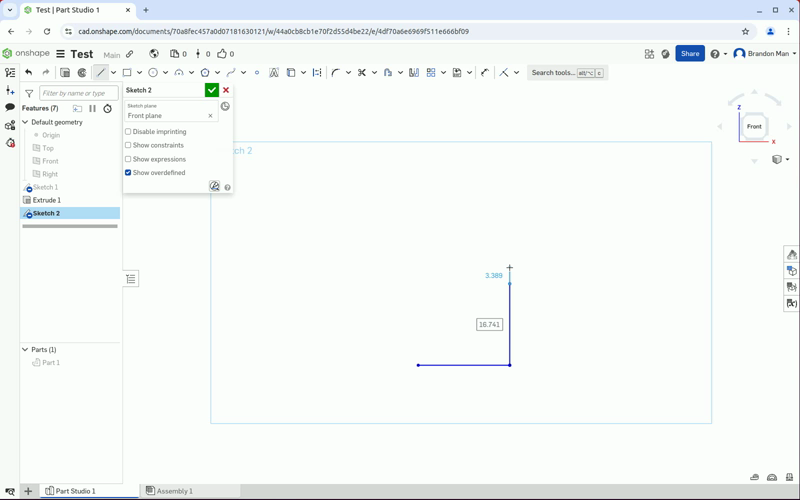
key_up(shift)
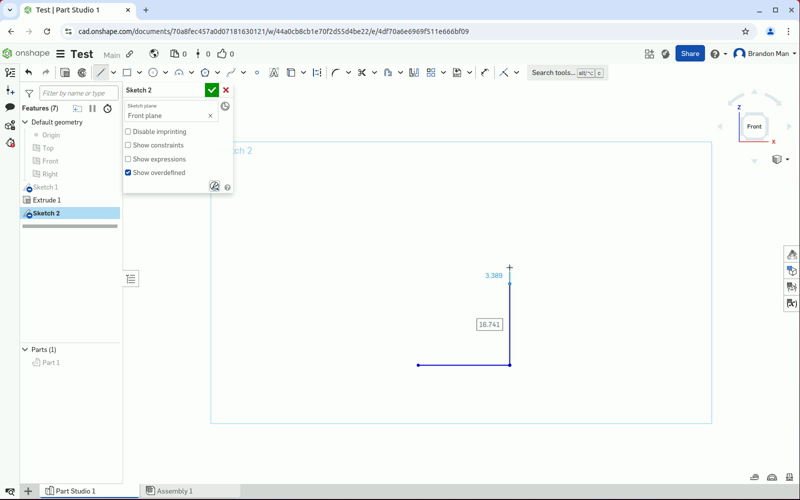
key(esc)
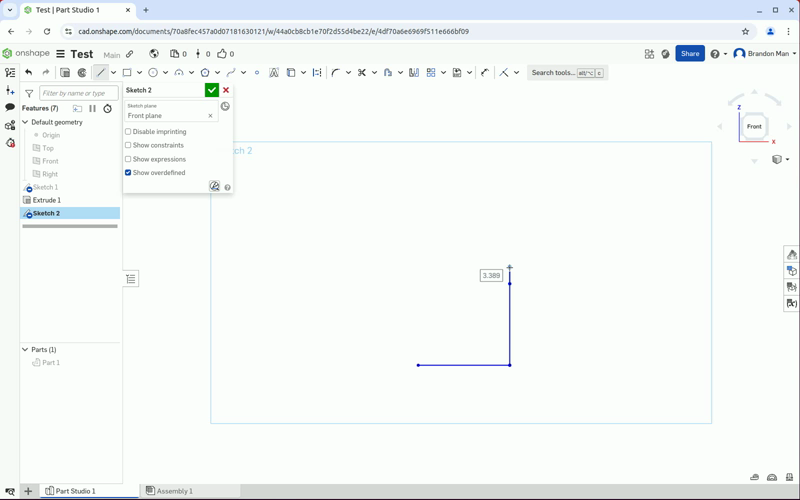
key(a)
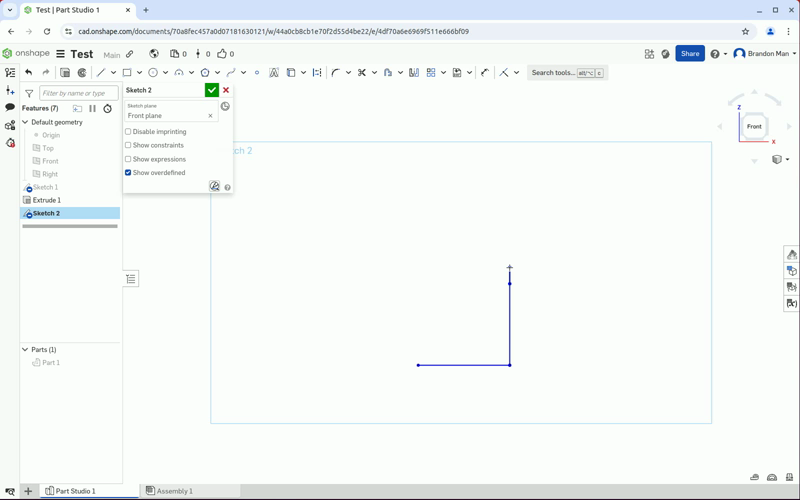
mouse_move(509, 267)
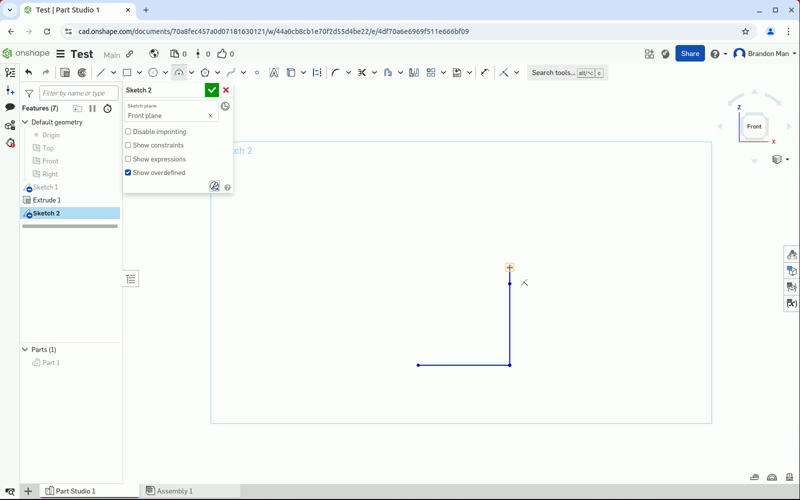
click(509, 267)
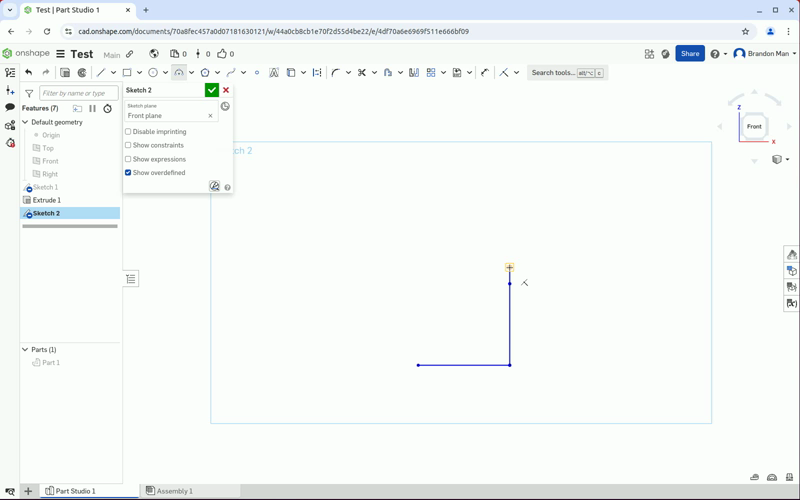
key_down(shift)
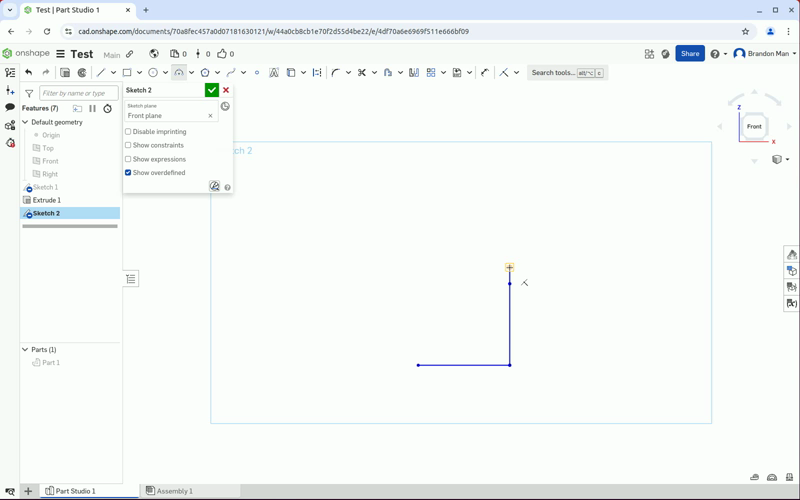
mouse_move(494, 251)
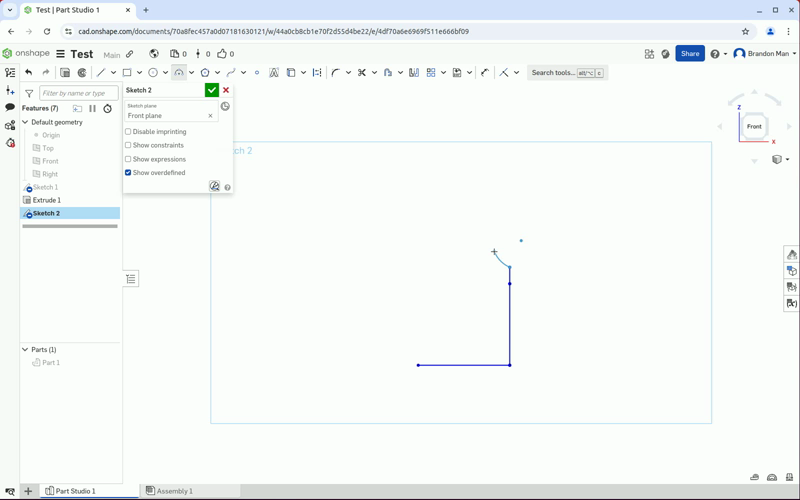
click(494, 251)
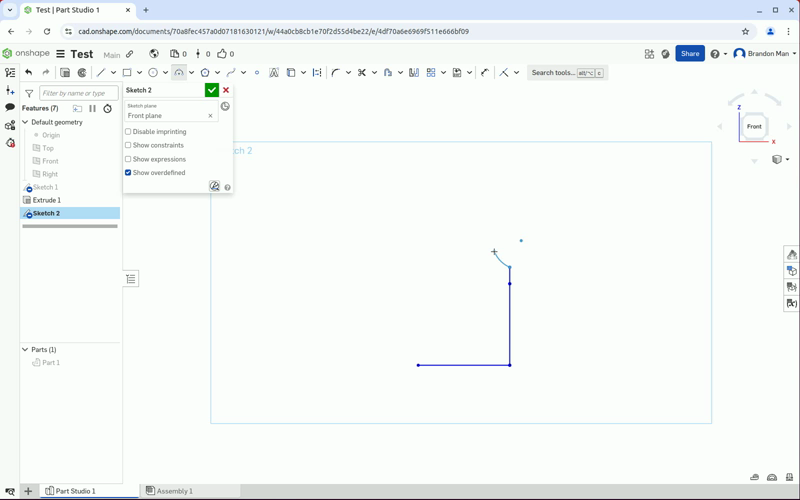
mouse_move(498, 262)
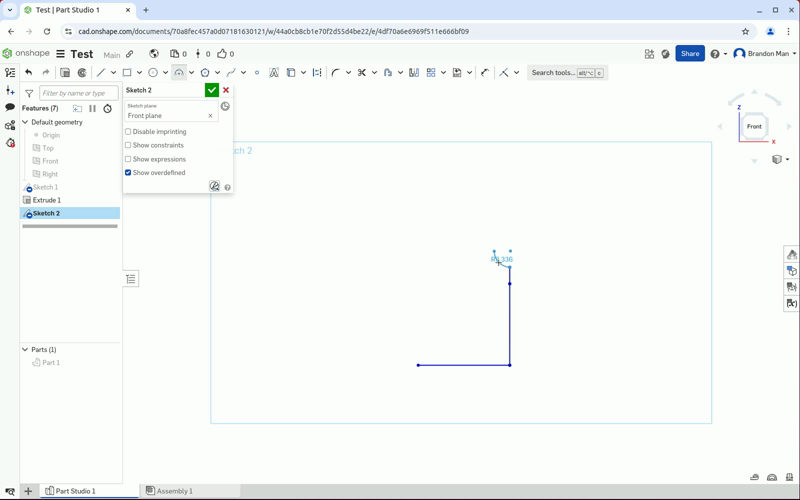
click(498, 262)
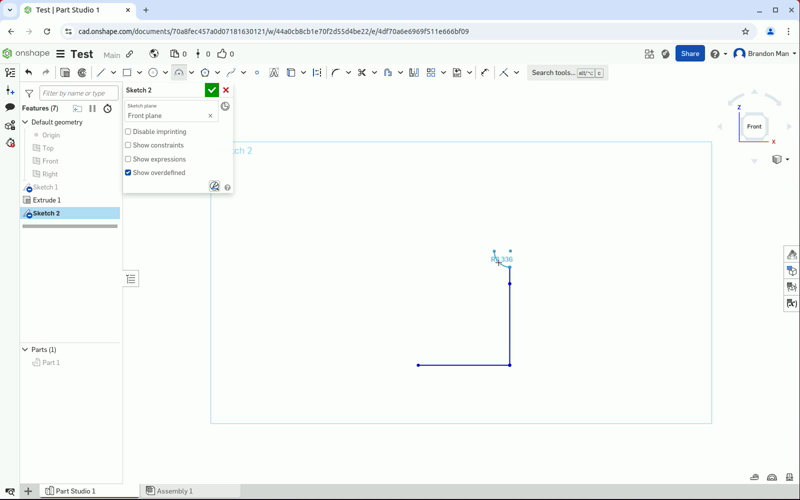
key_up(shift)
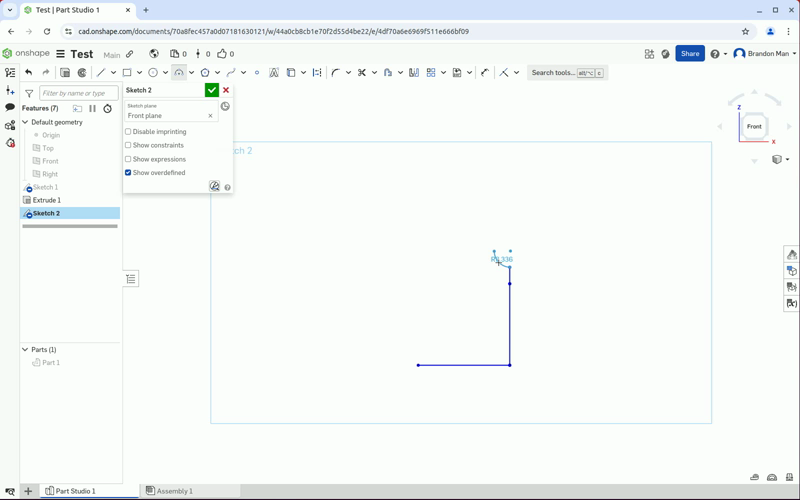
key(esc)
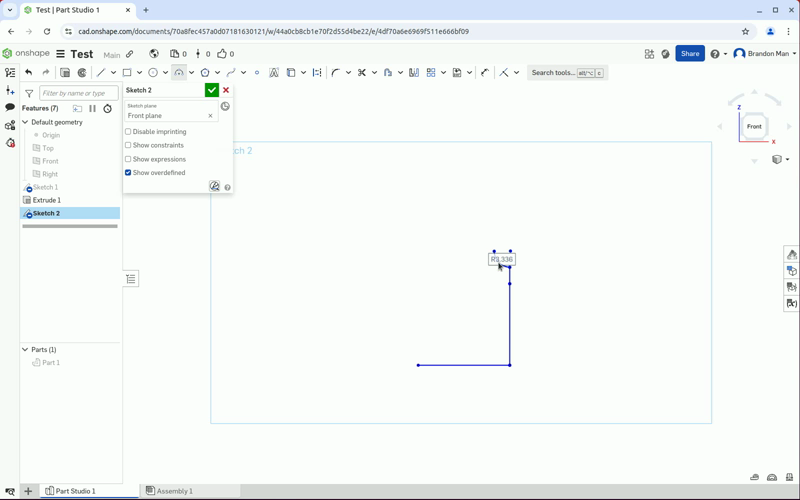
key(l)
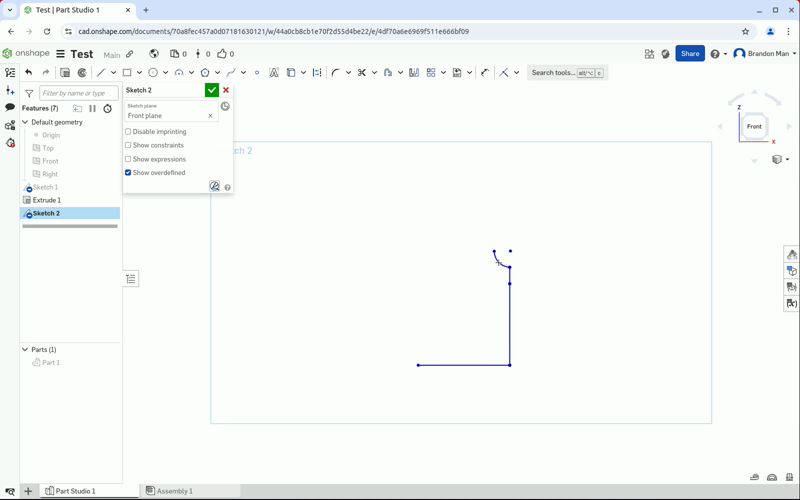
mouse_move(494, 251)
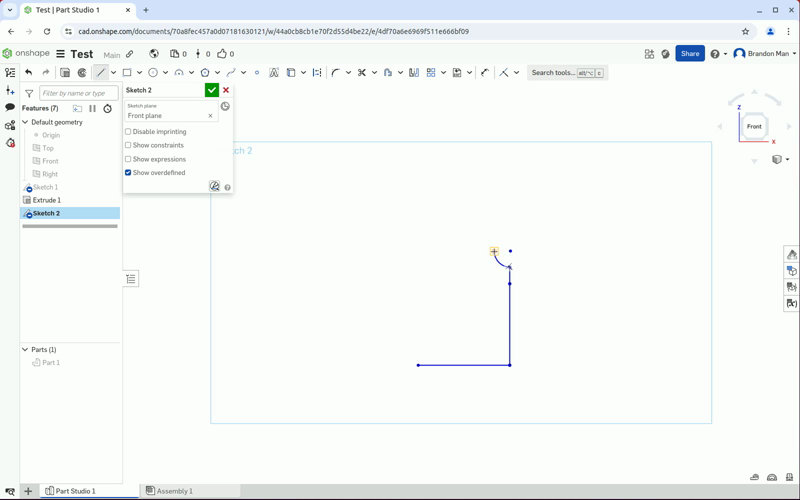
click(494, 251)
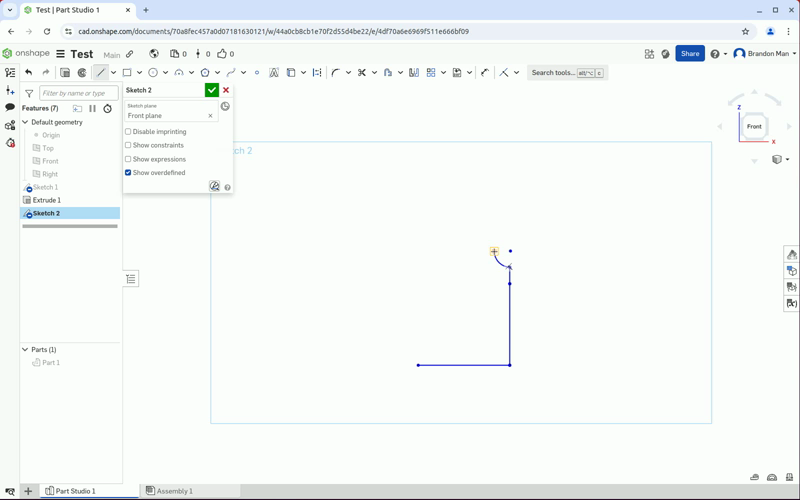
key_down(shift)
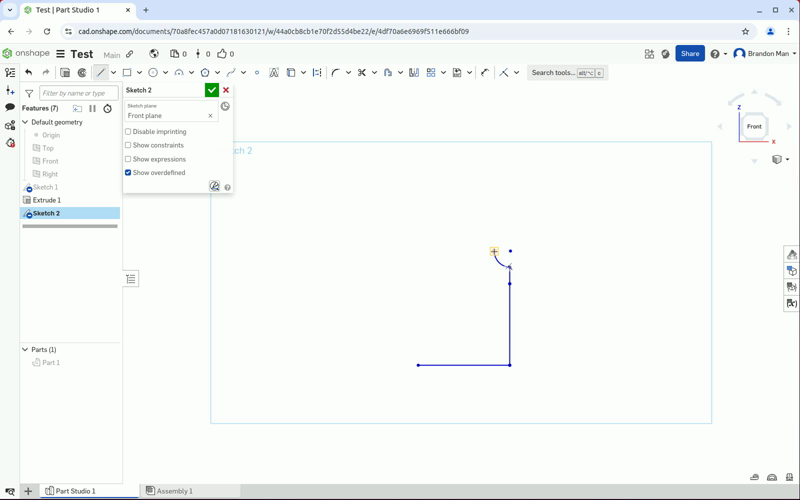
mouse_move(434, 251)
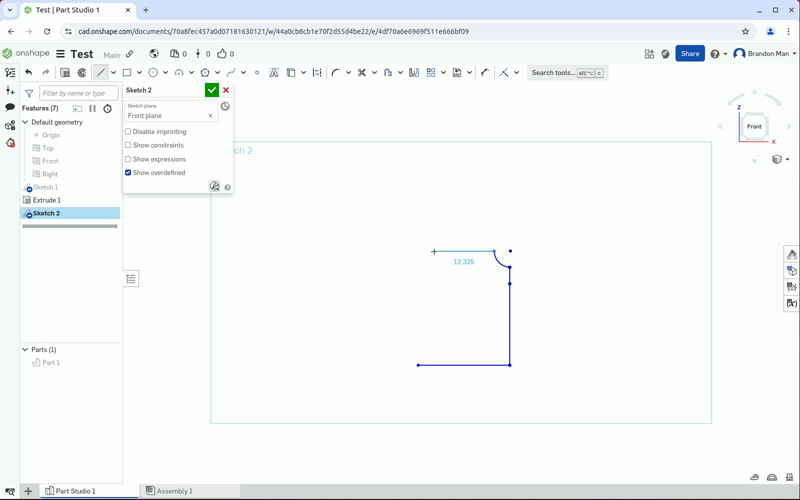
click(434, 251)
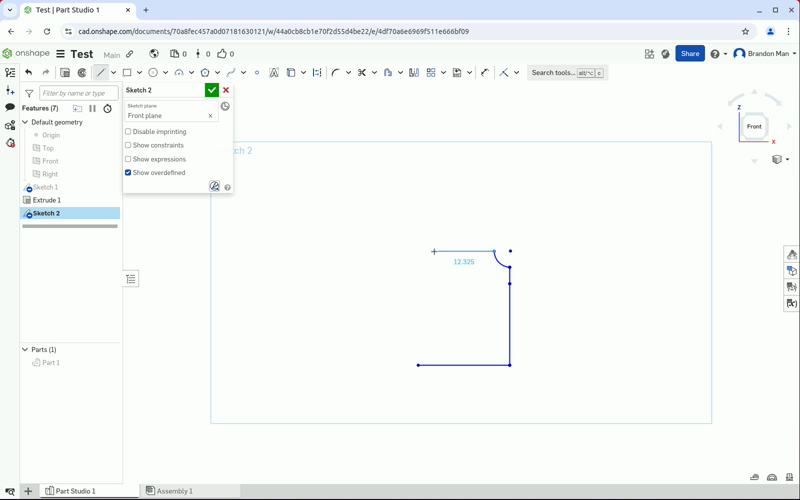
key_up(shift)
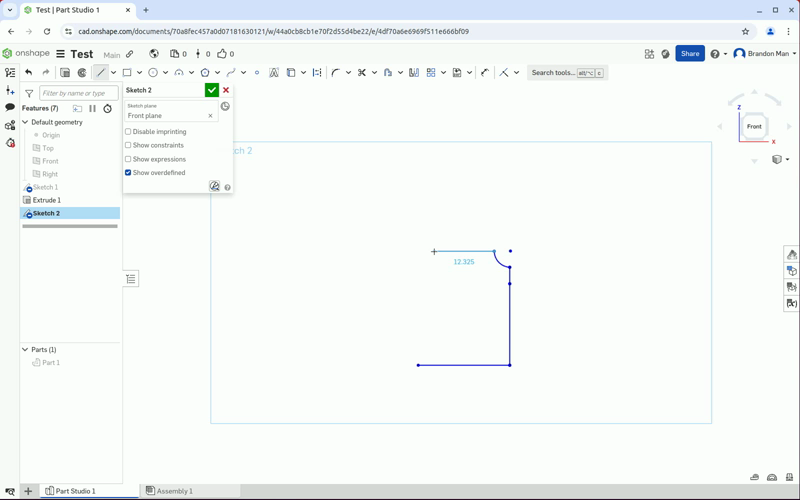
key(esc)
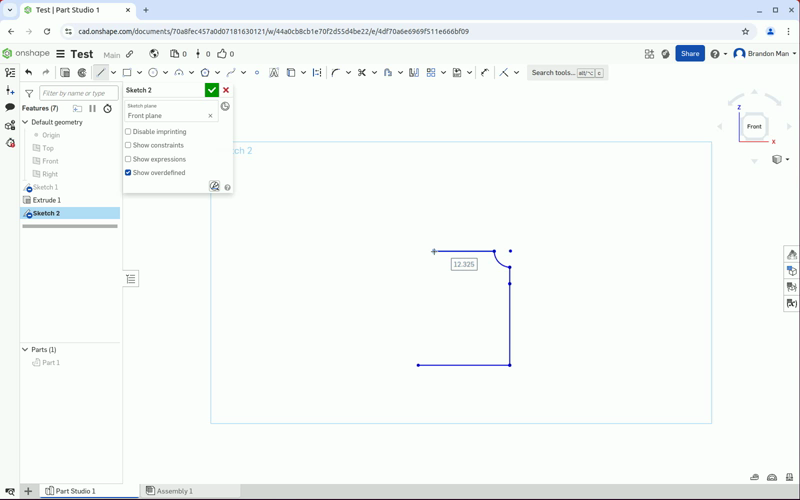
key(a)
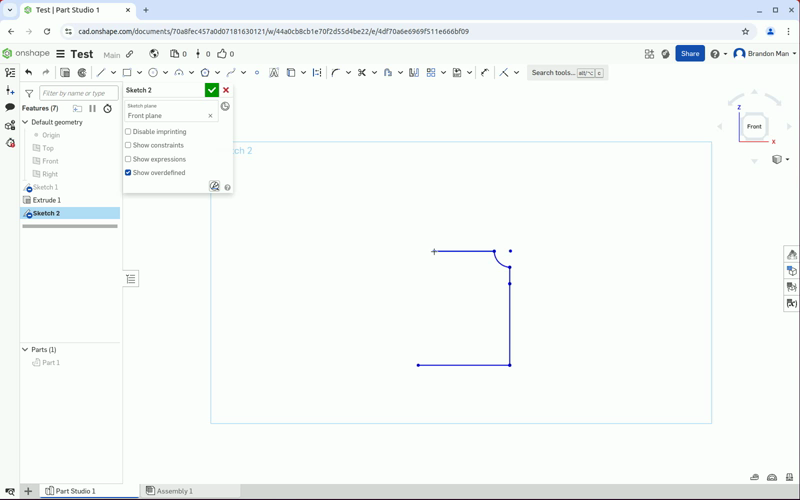
mouse_move(434, 251)
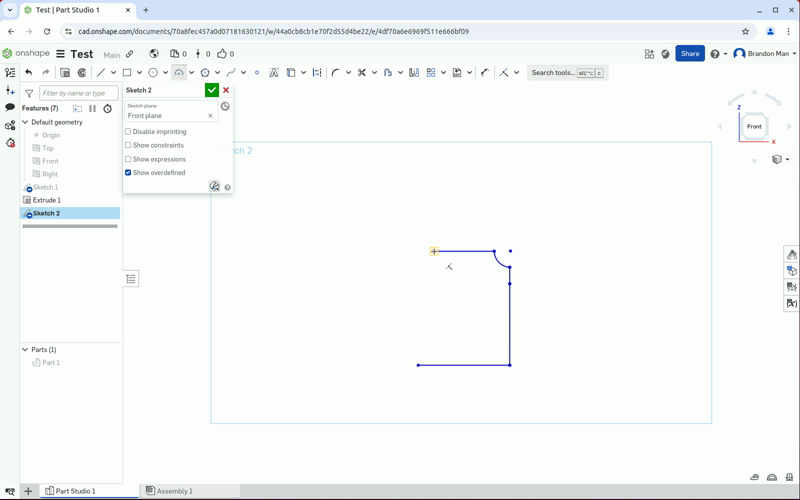
click(434, 251)
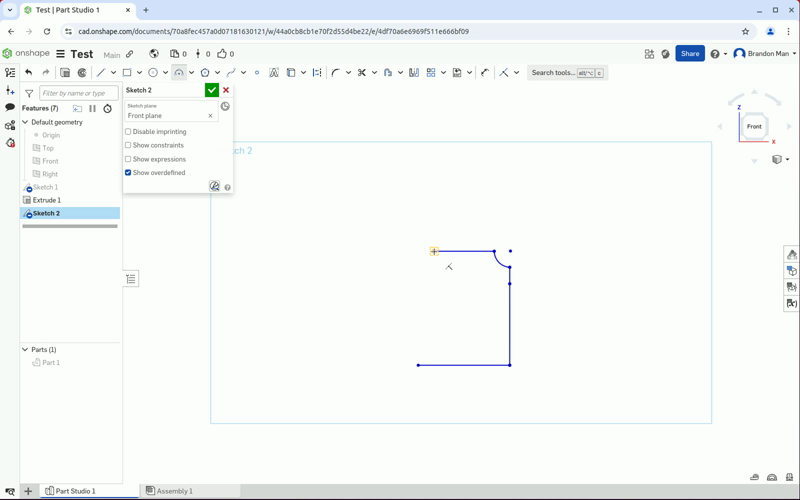
key_down(shift)
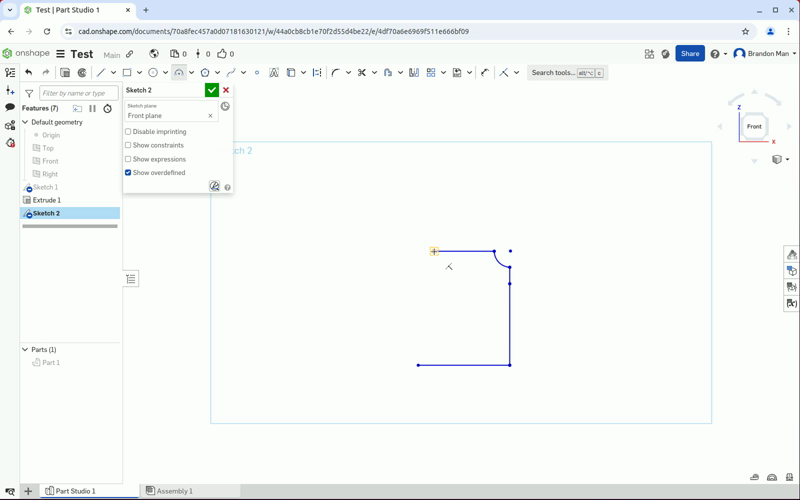
mouse_move(418, 267)
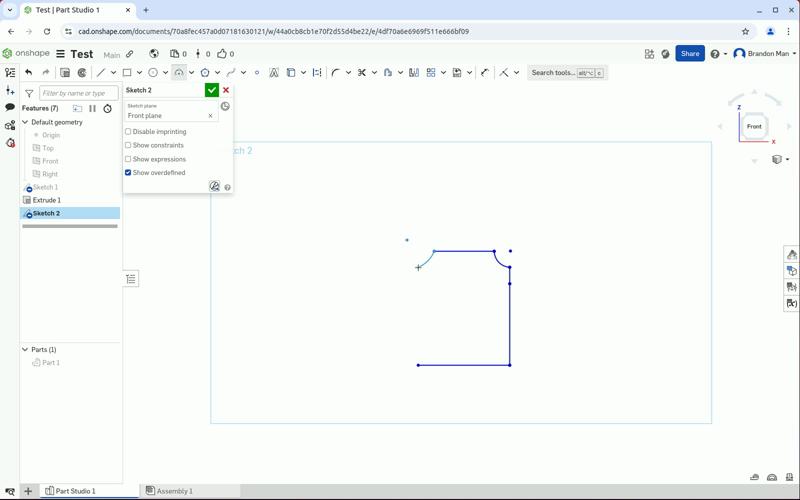
click(418, 267)
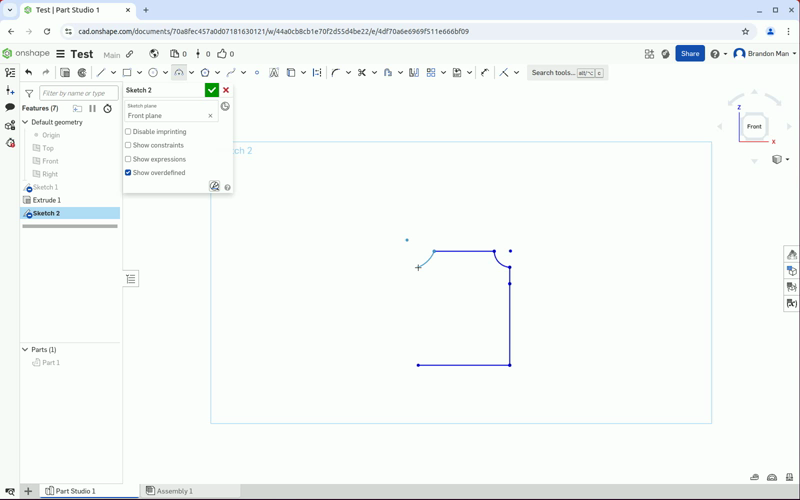
mouse_move(429, 262)
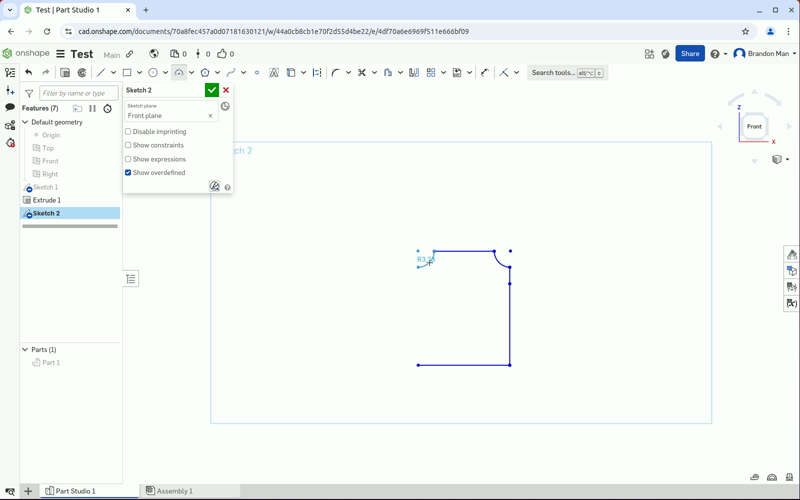
click(429, 262)
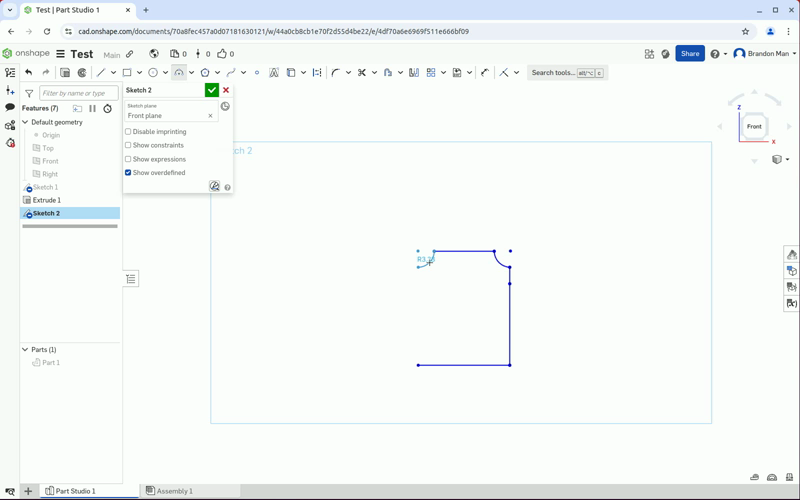
key_up(shift)
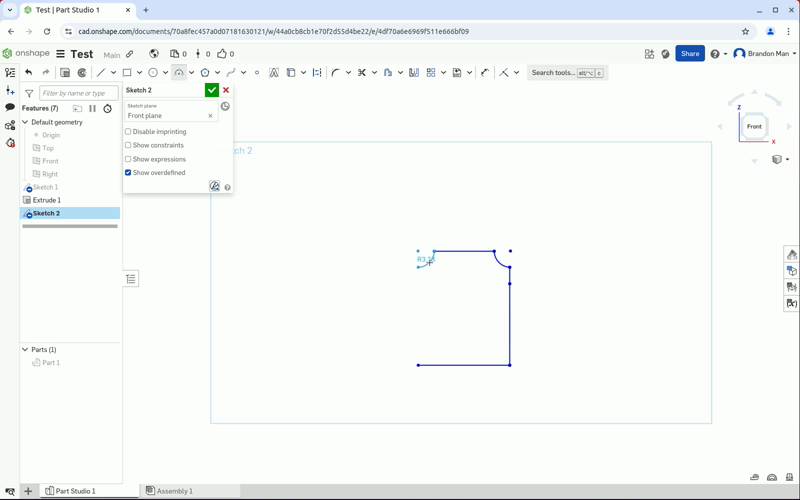
key(esc)
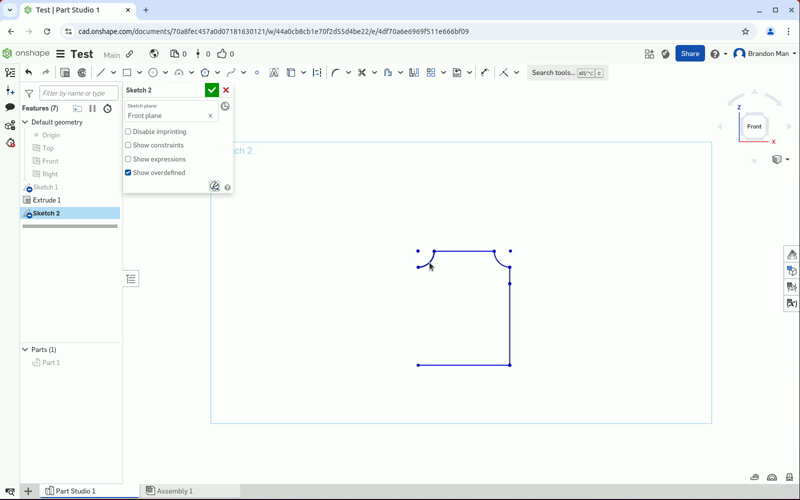
key(l)
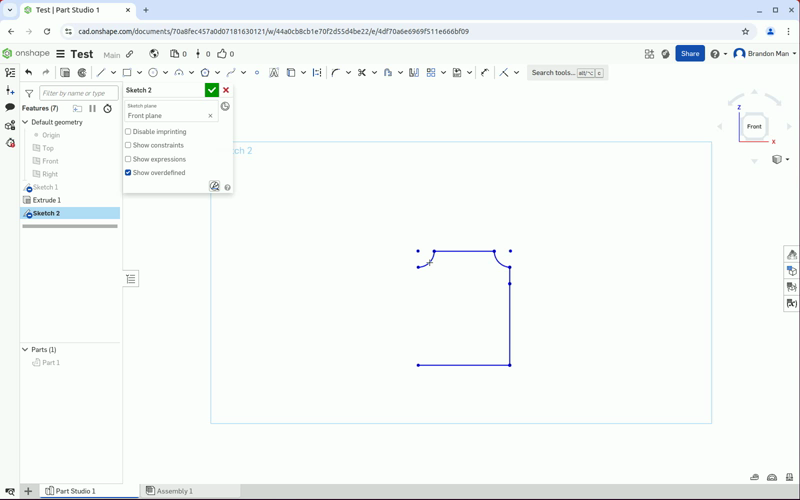
mouse_move(418, 267)
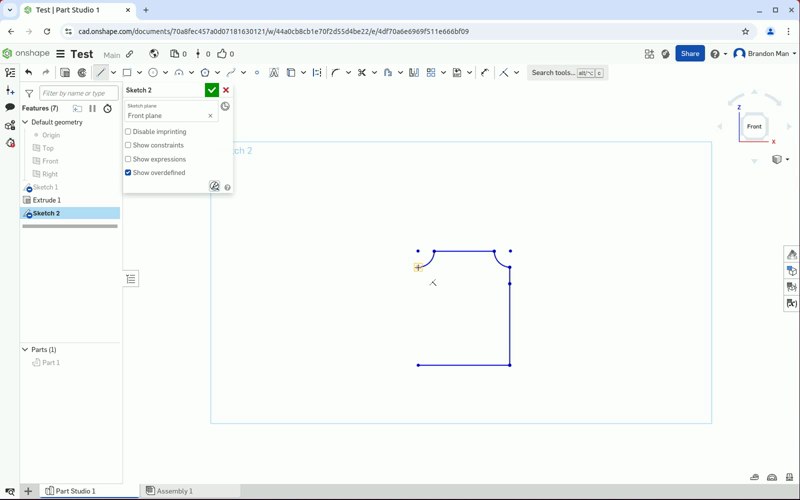
click(418, 267)
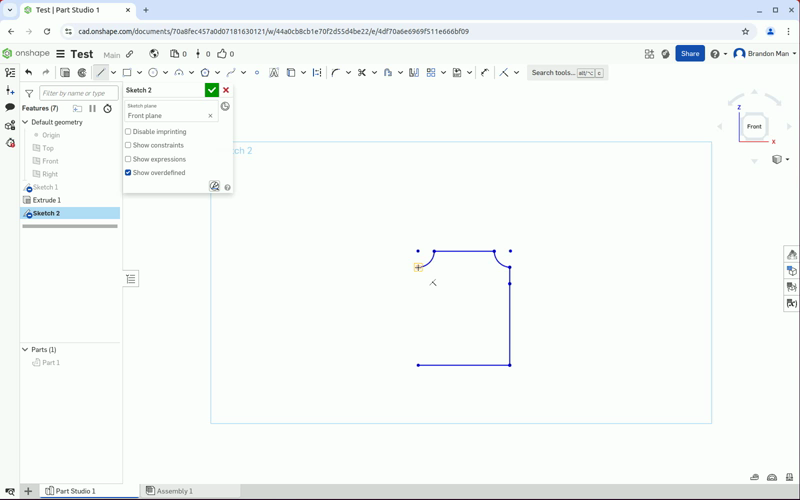
key_down(shift)
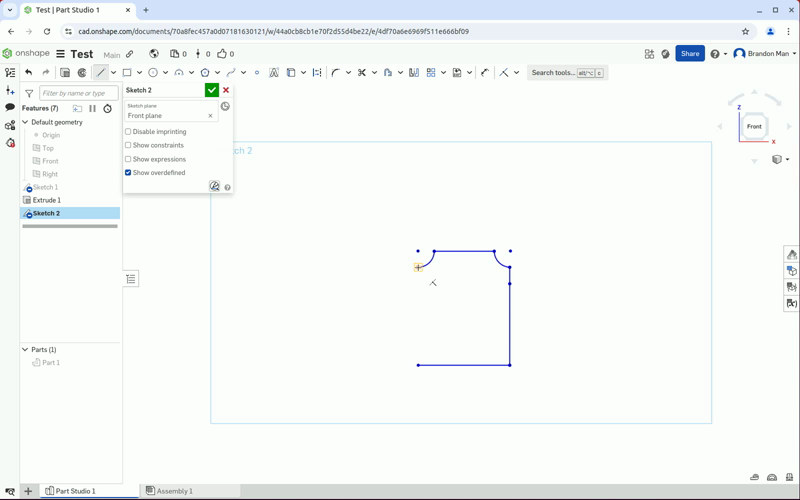
mouse_move(448, 267)
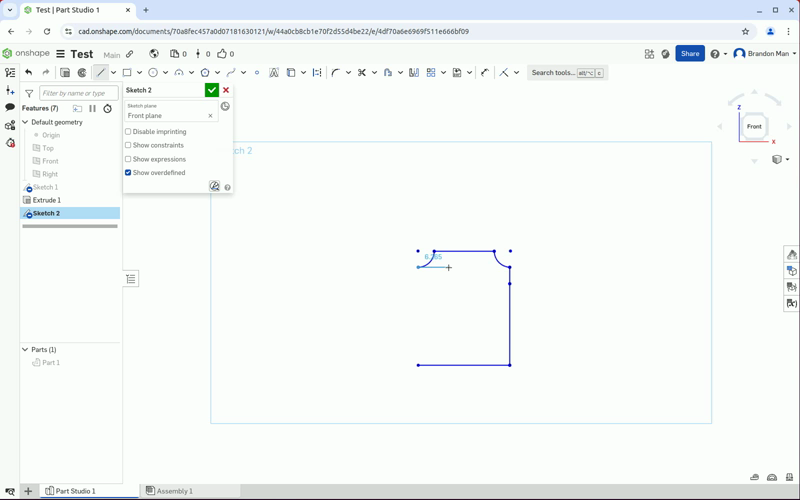
mouse_move(418, 283)
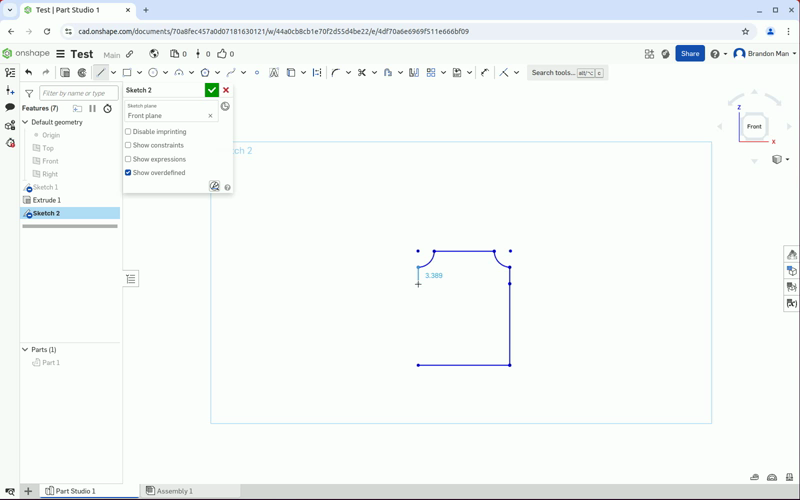
click(418, 283)
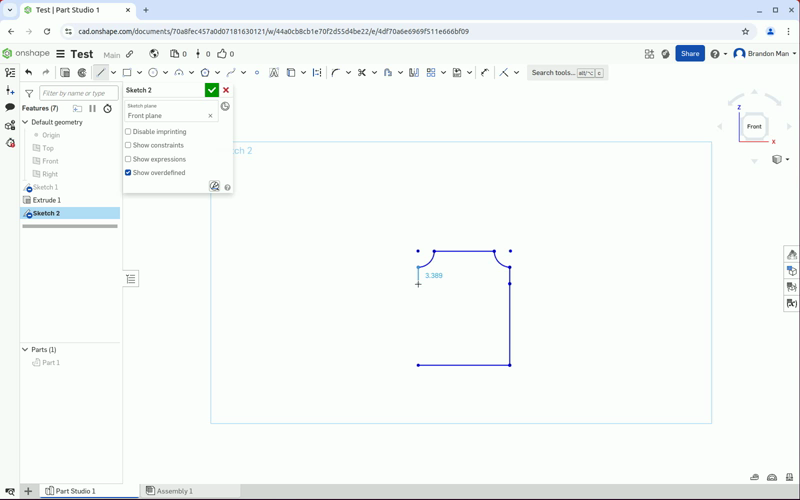
key_up(shift)
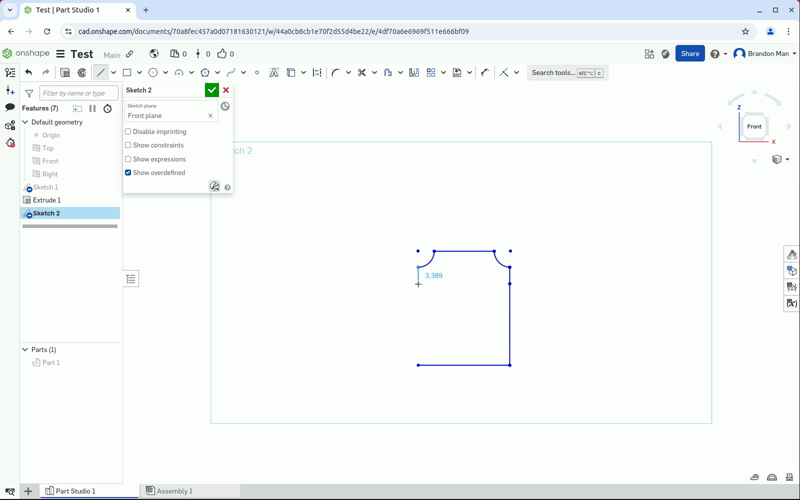
key_down(shift)
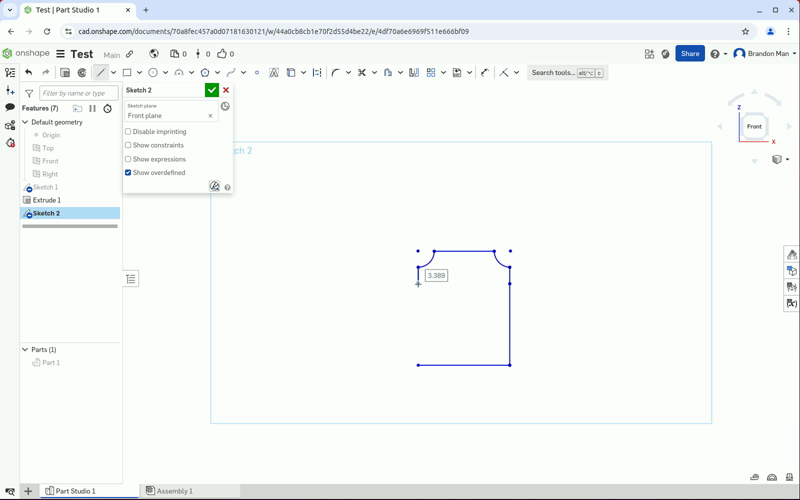
mouse_move(418, 365)
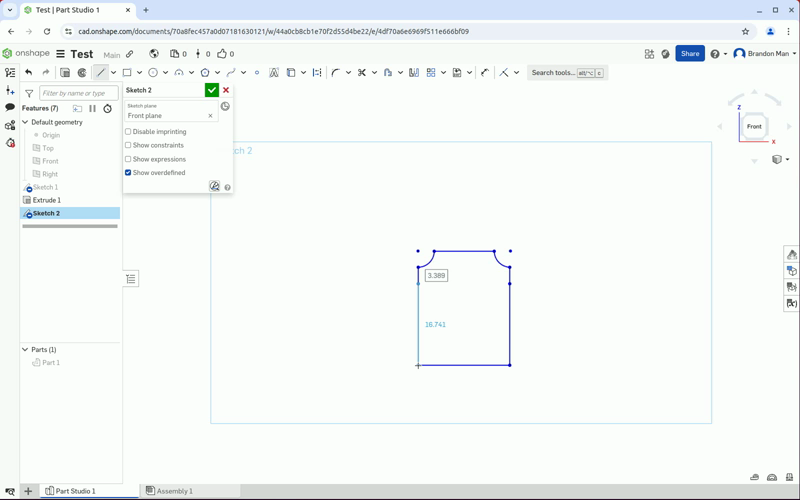
key_up(shift)
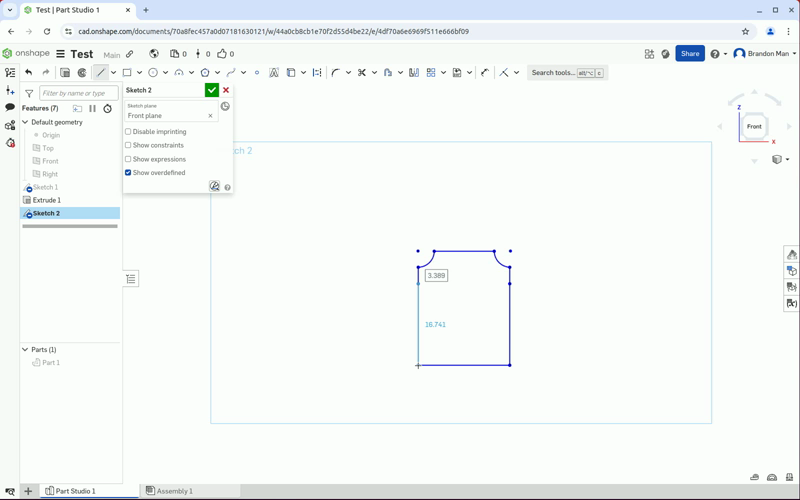
click(418, 365)
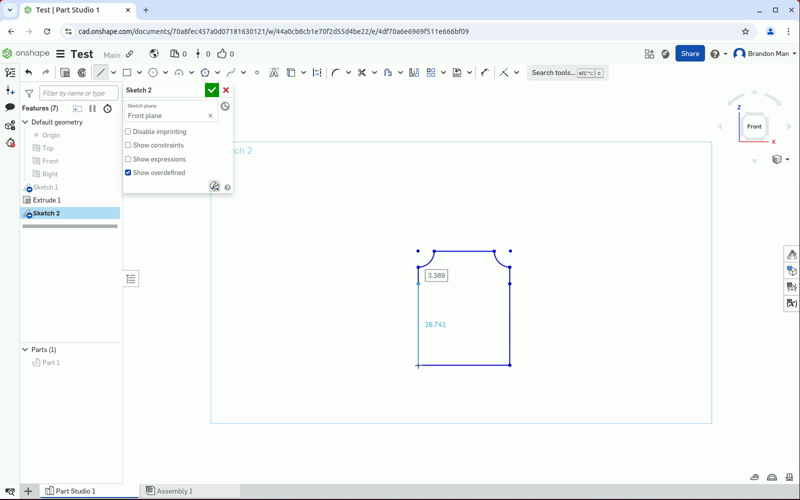
key(esc)
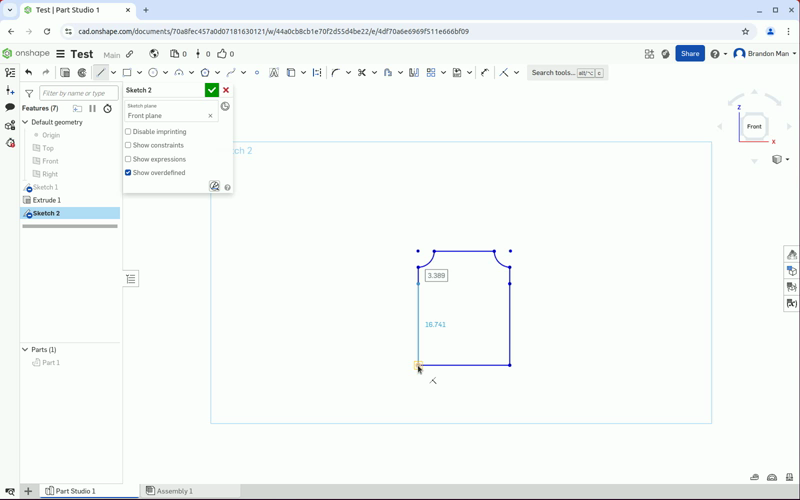
mouse_move(497, 355)
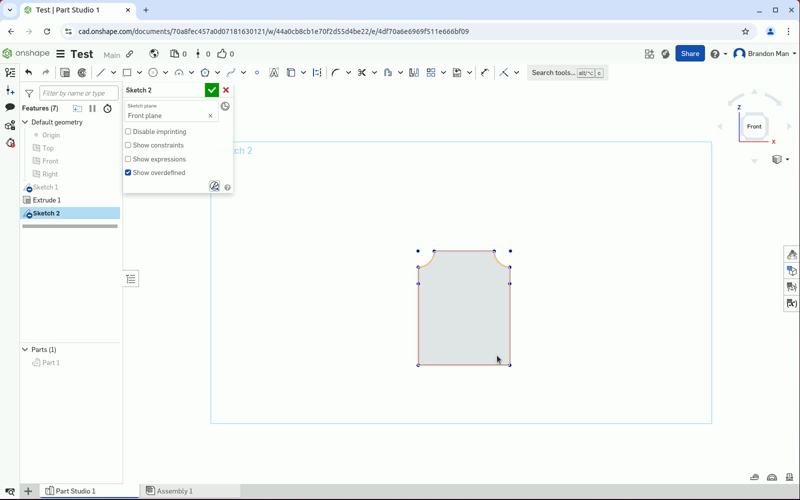
click(497, 355)
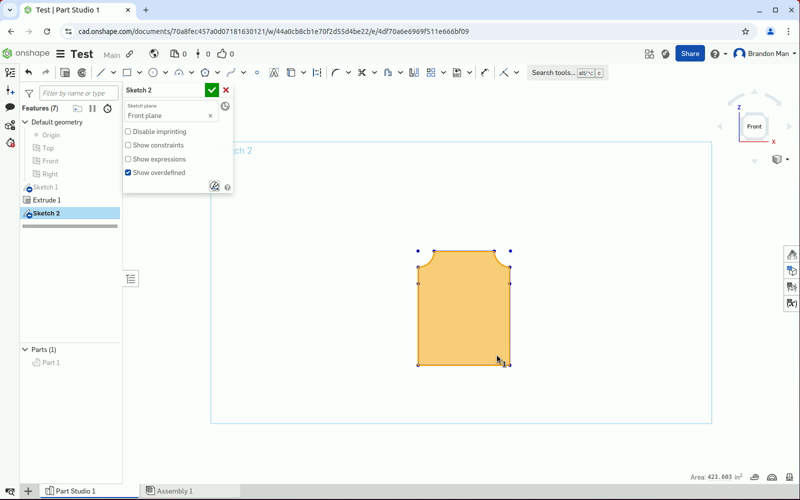
mouse_move(73, 352)
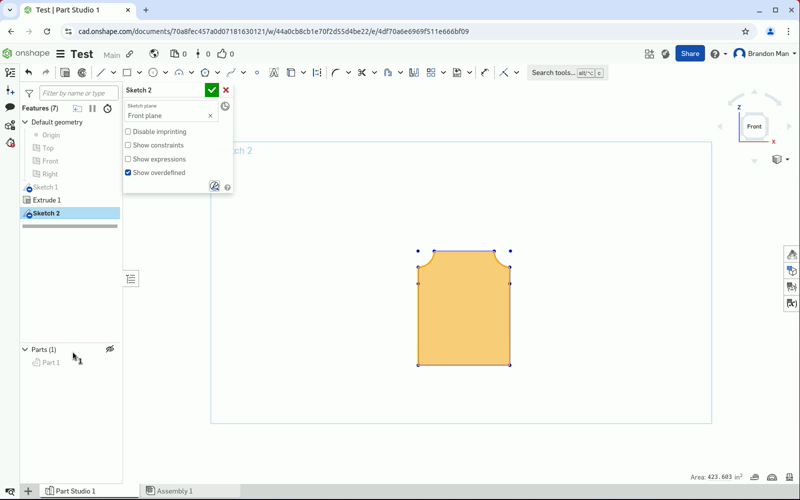
key(shift+y)
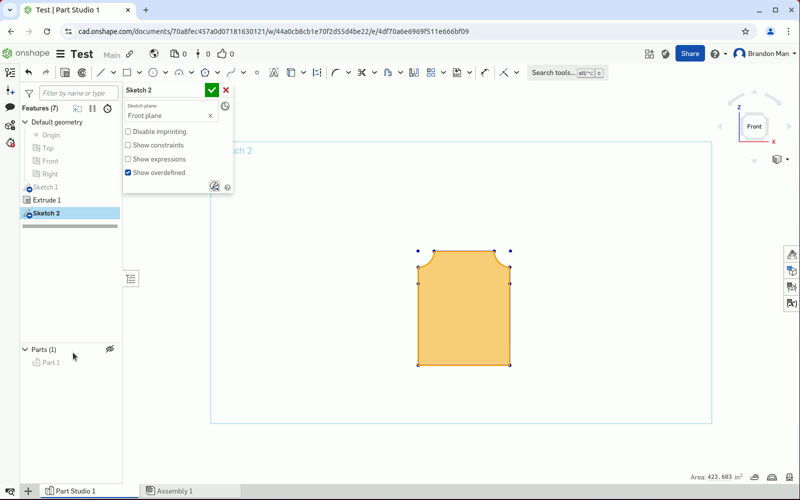
key(shift+e)
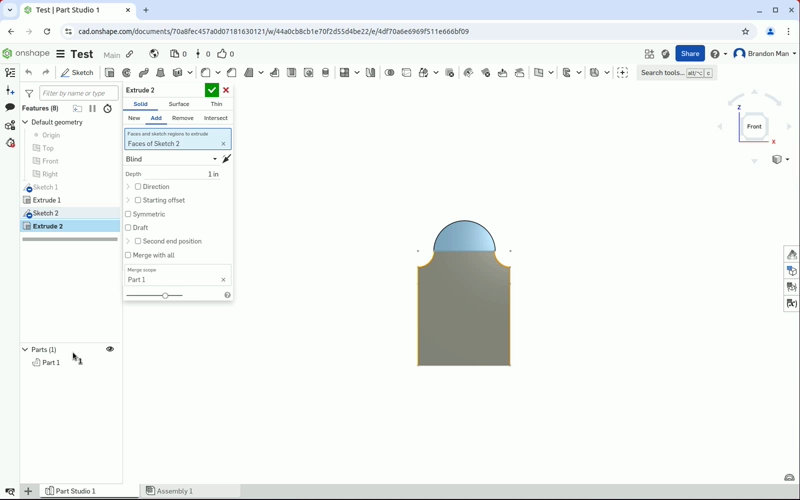
mouse_move(143, 106)
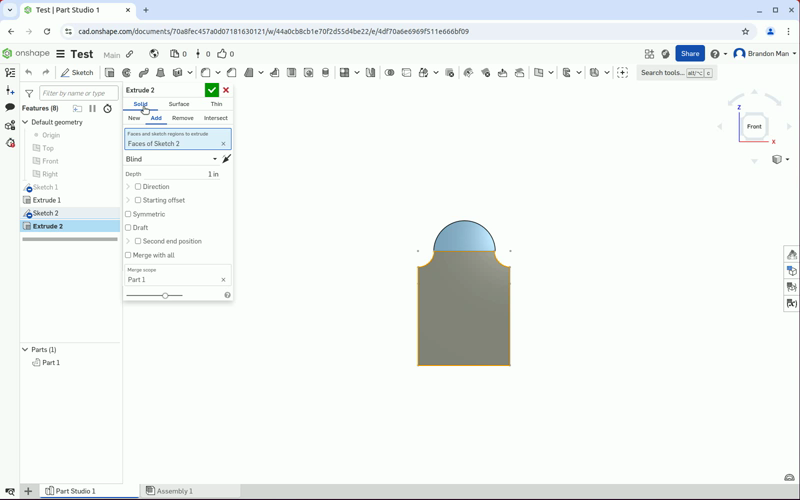
click(143, 106)
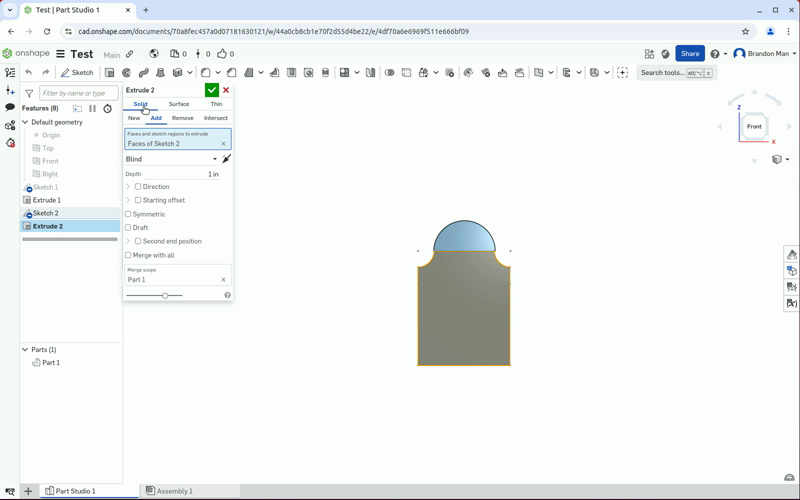
mouse_move(137, 120)
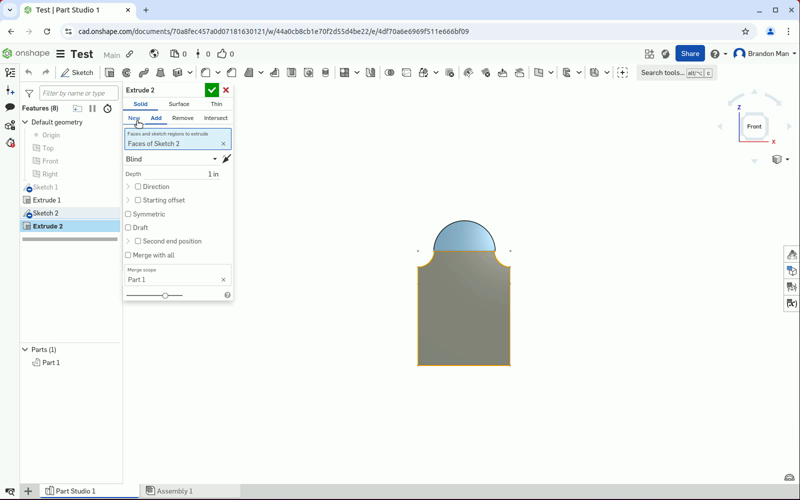
click(137, 120)
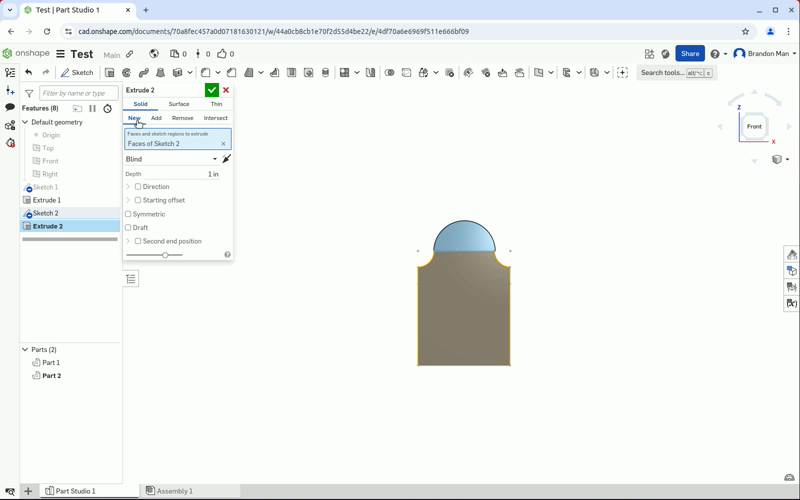
key(tab, 4)
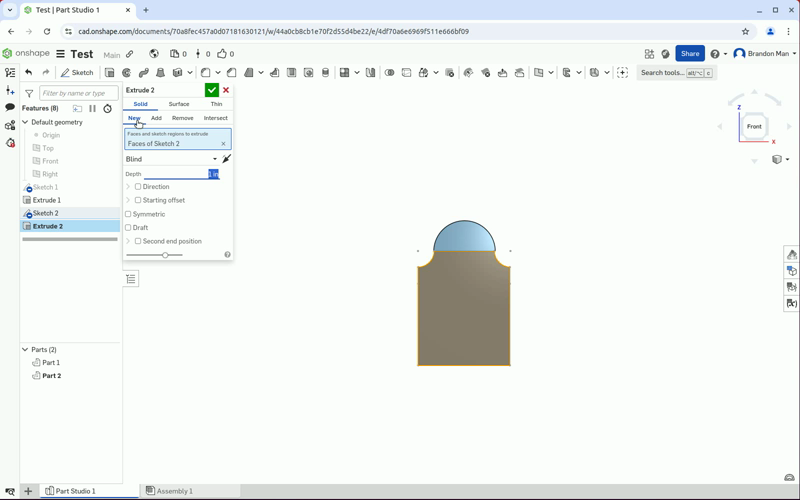
text(6.258)
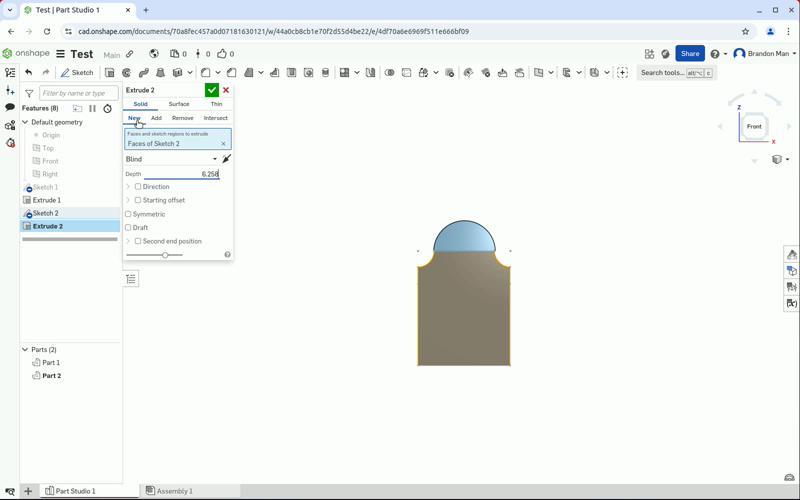
key(enter)
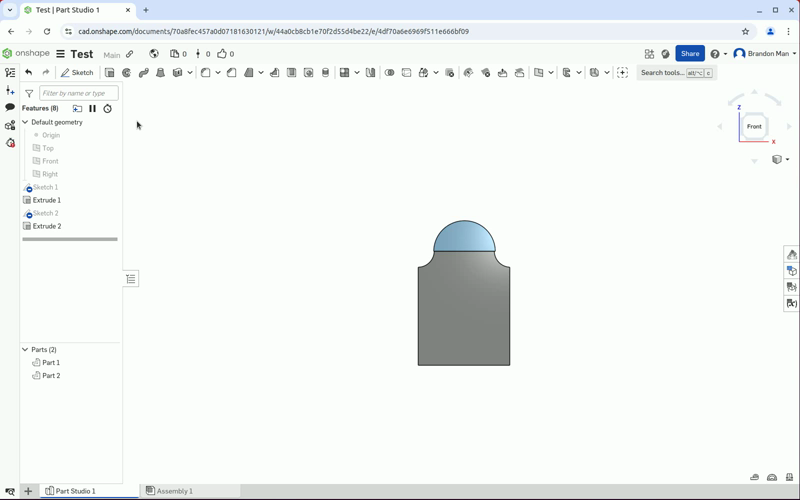
key(shift+h)
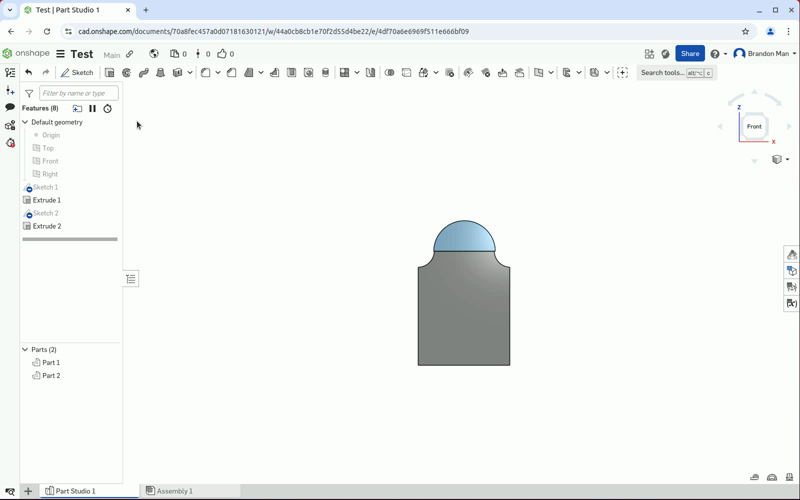
key(shift+h)
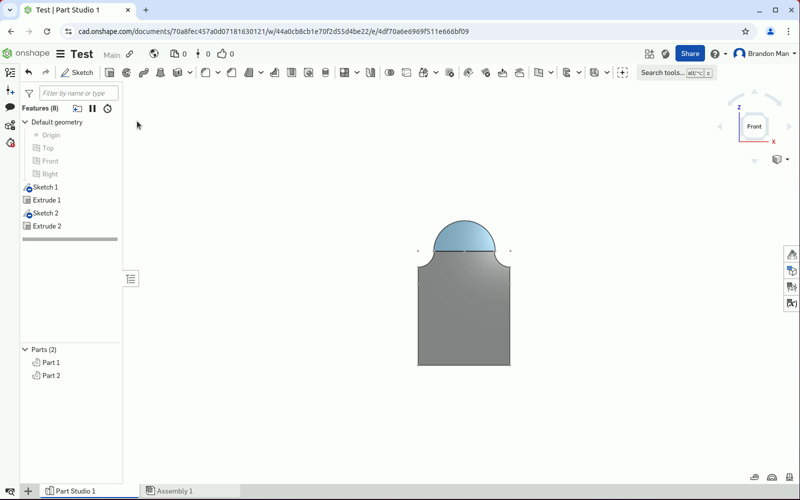
key(shift+7)
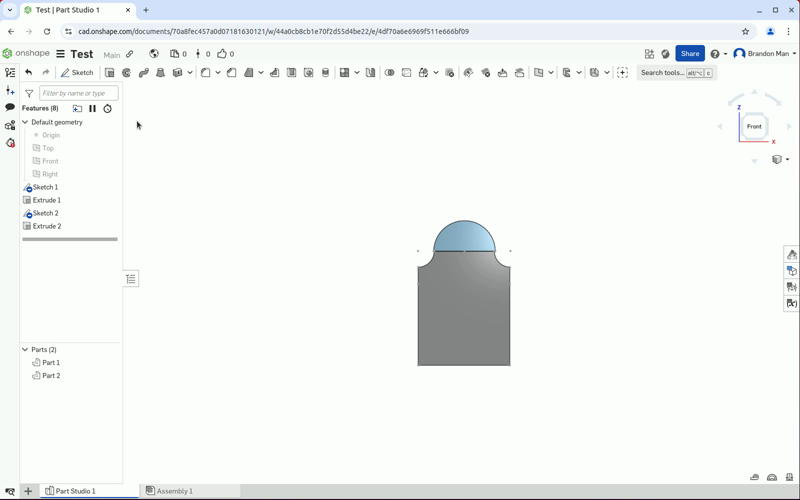
key(left, 2)
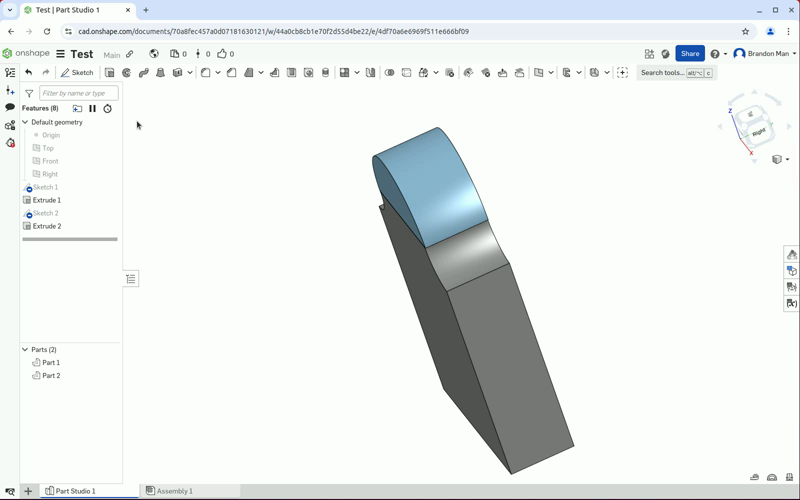
key(down, 2)
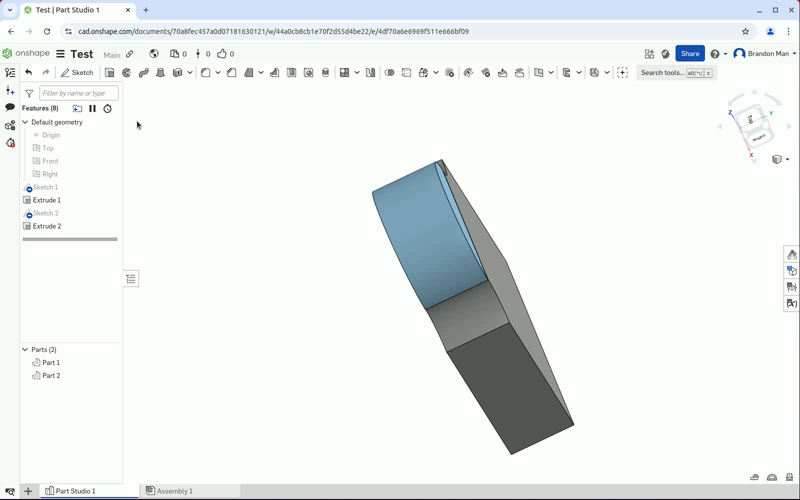
key(up, 2)
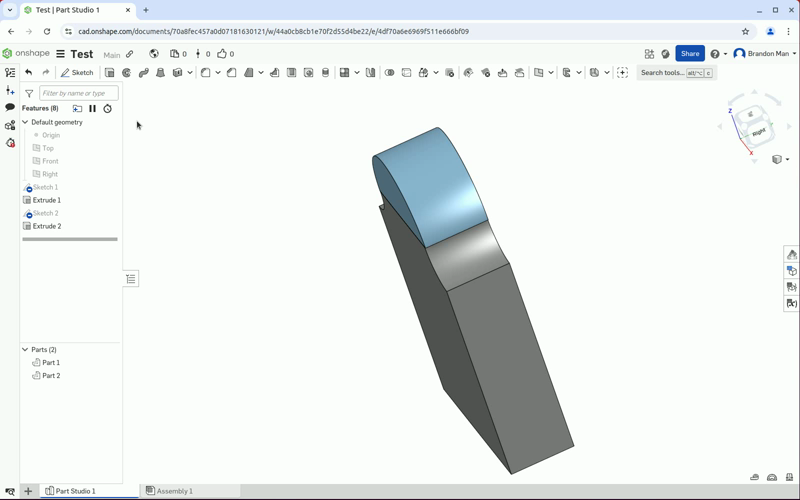
key(right, 2)
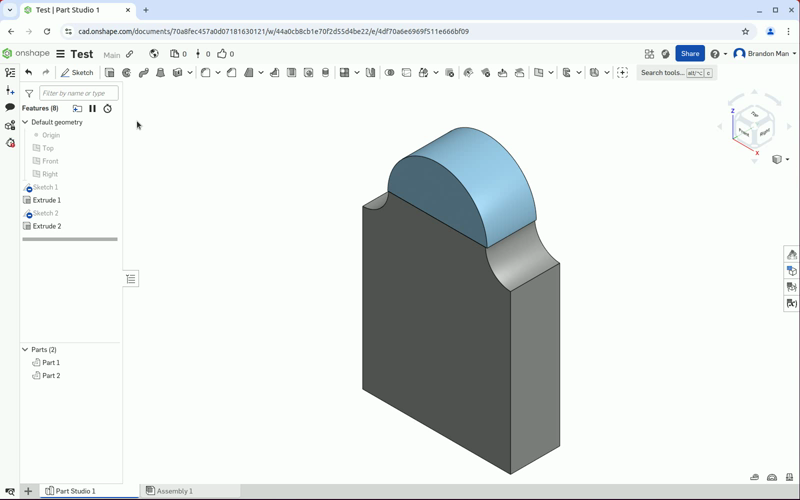
mouse_move(73, 189)
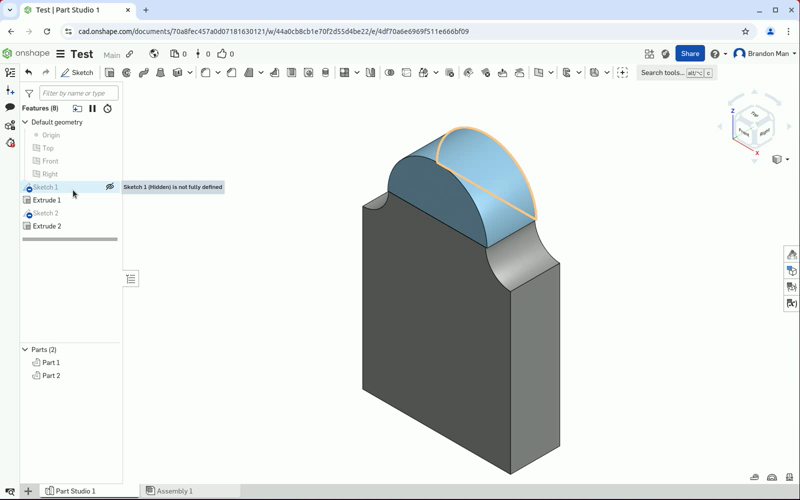
click(73, 189)